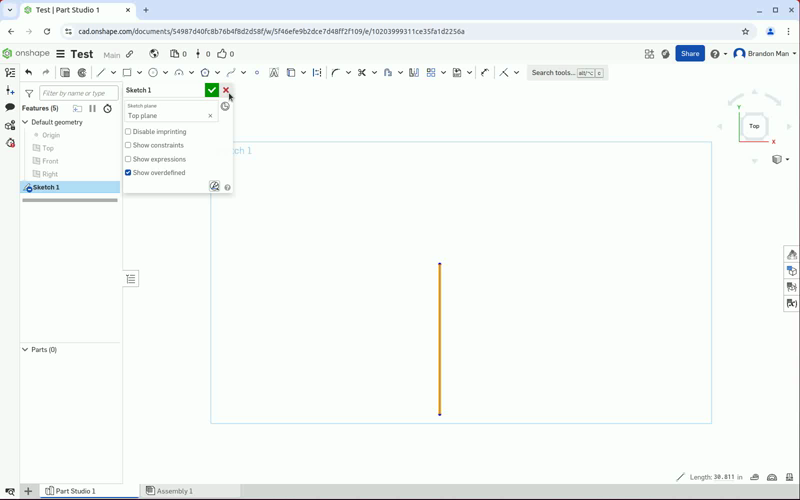
key(shift+h)
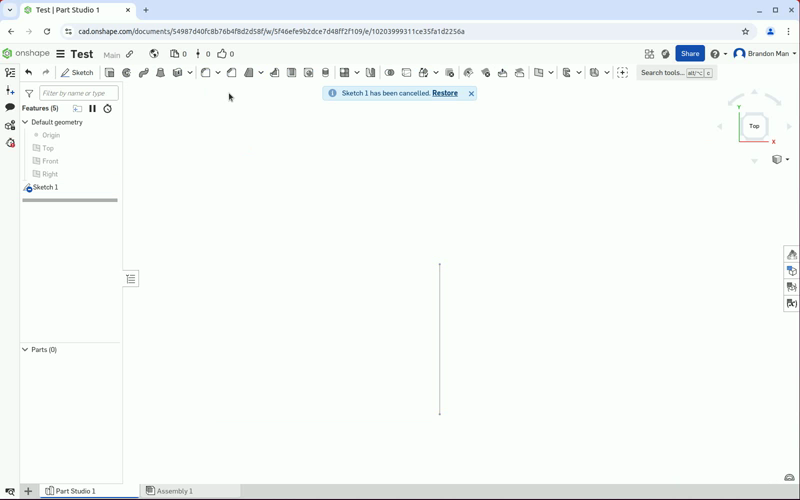
key(shift+s)
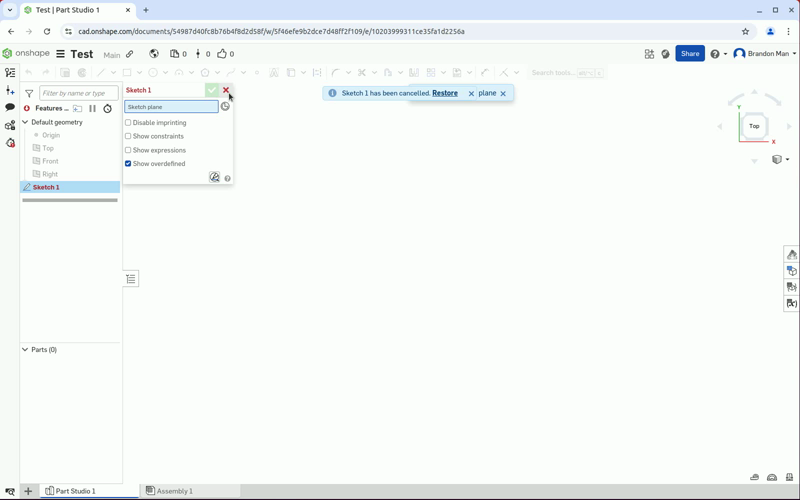
mouse_move(73, 150)
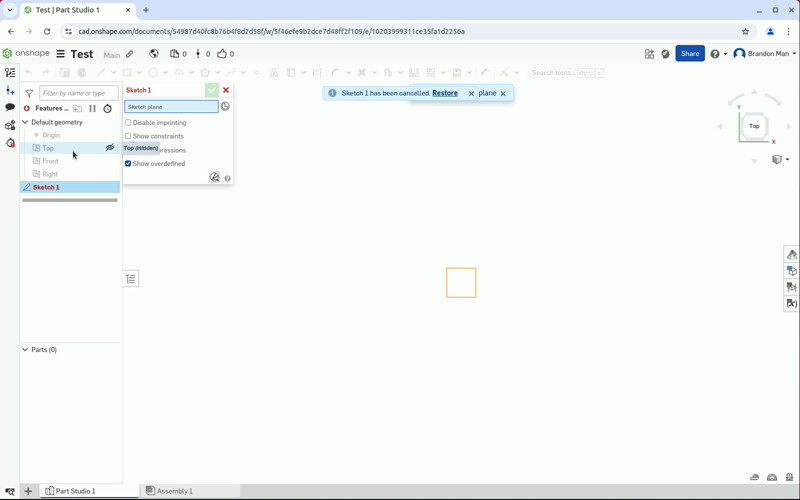
click(73, 150)
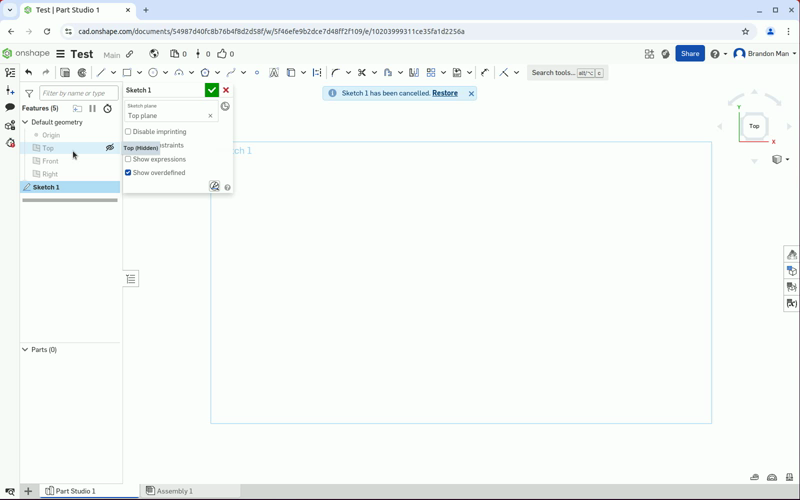
mouse_move(73, 352)
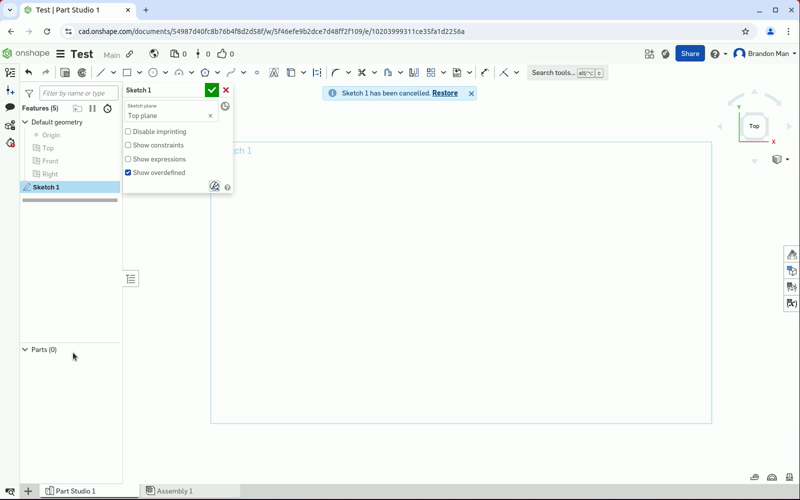
key(y)
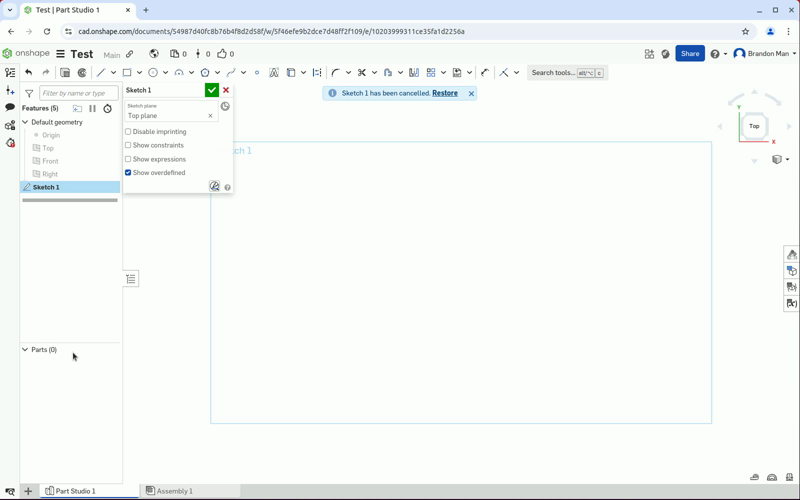
key(l)
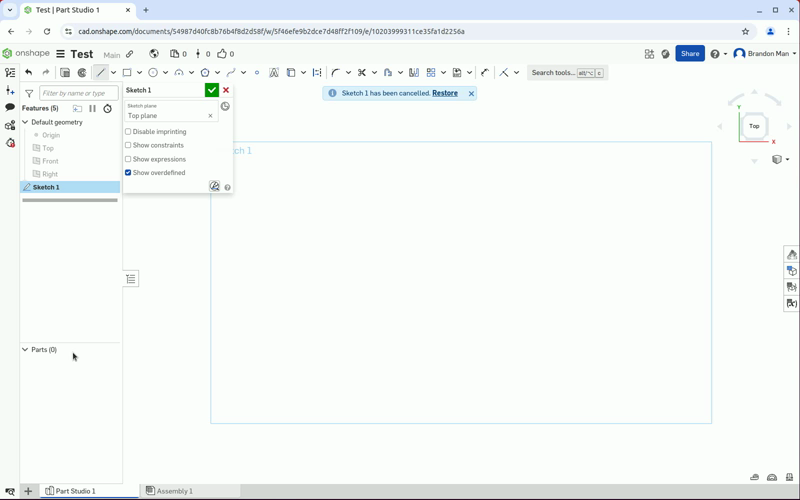
key_down(shift)
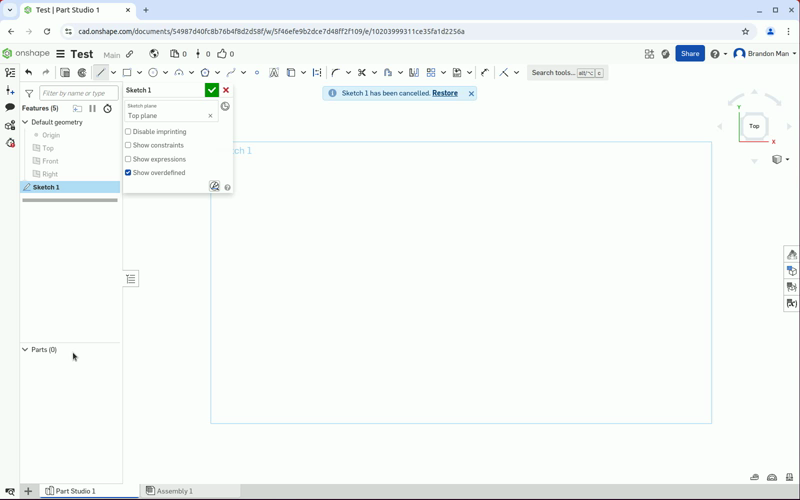
mouse_move(397, 332)
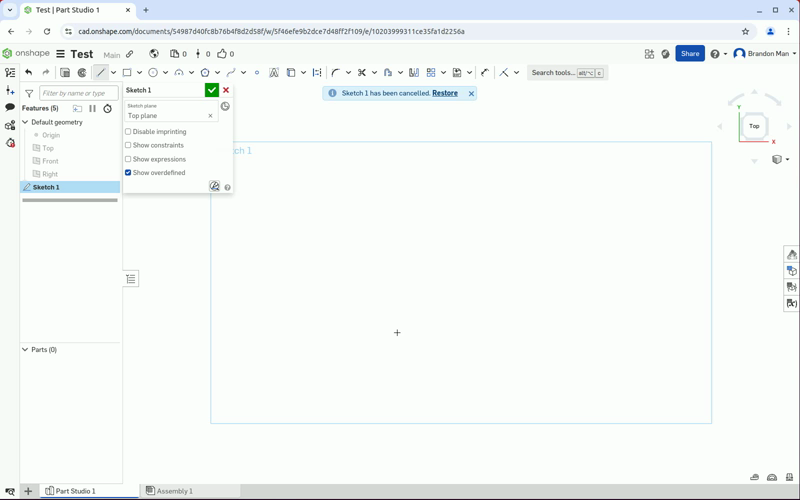
click(397, 332)
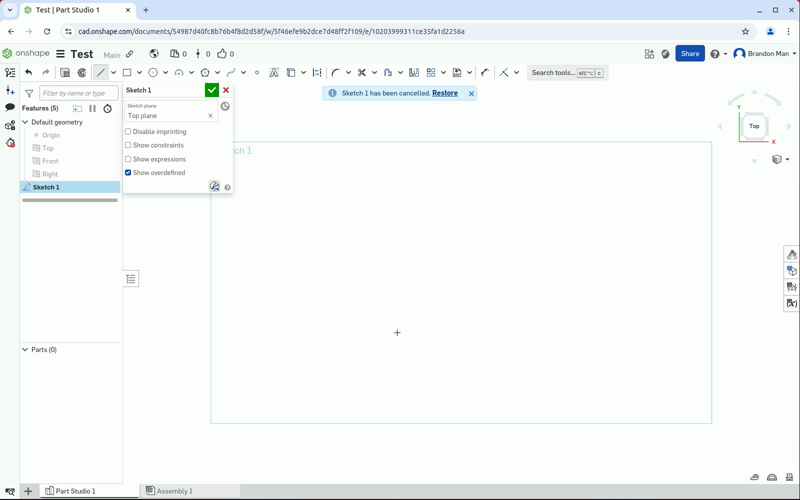
key_up(shift)
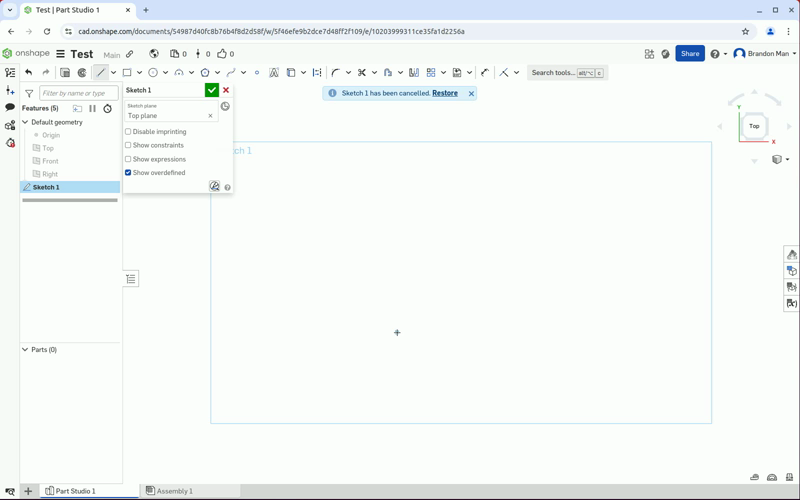
key_down(shift)
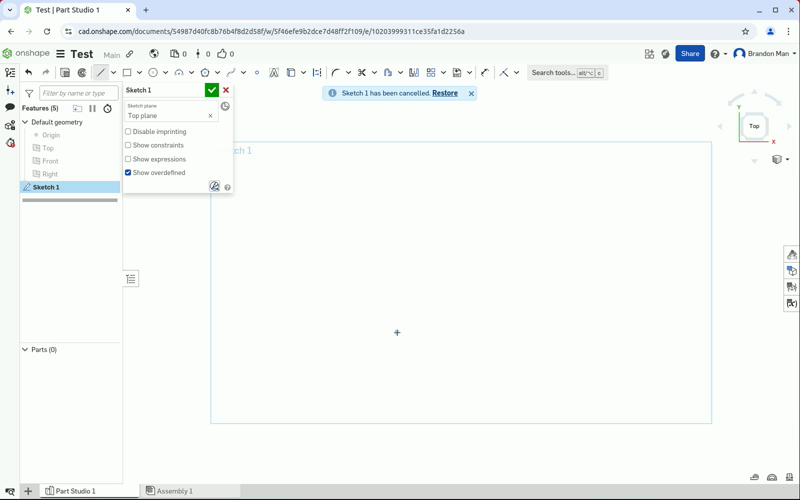
mouse_move(524, 332)
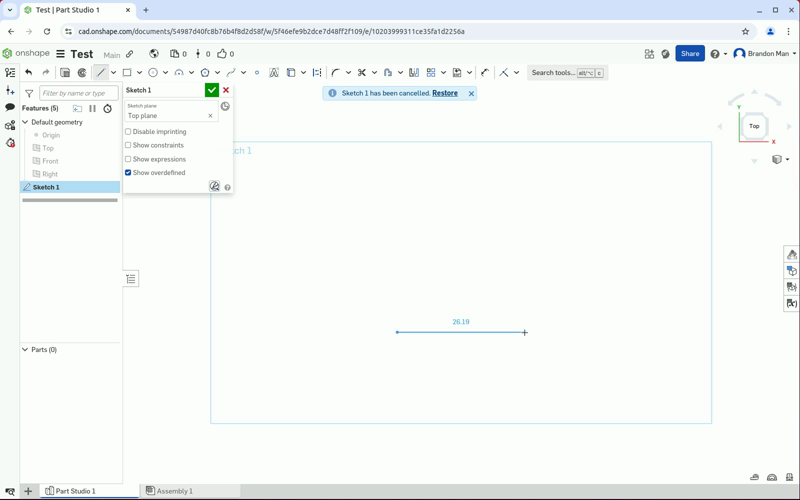
click(524, 332)
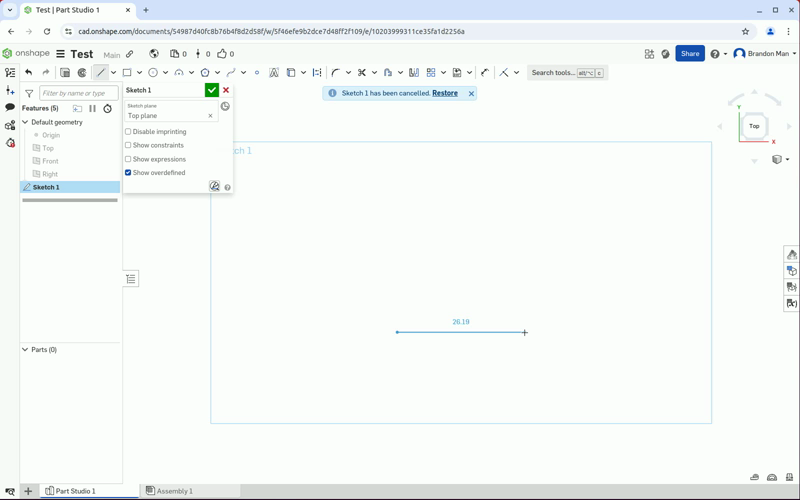
key_up(shift)
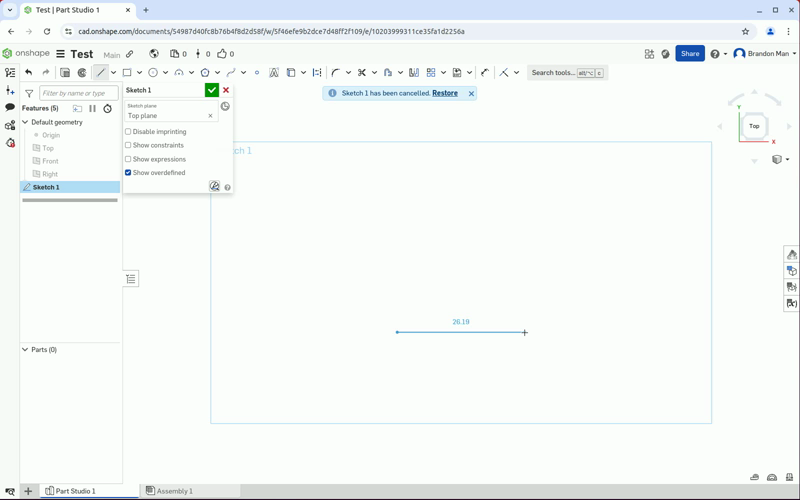
key(esc)
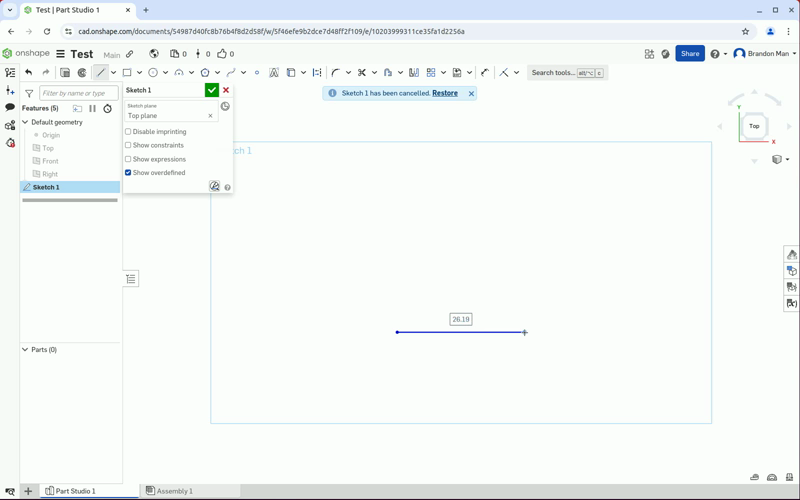
key(a)
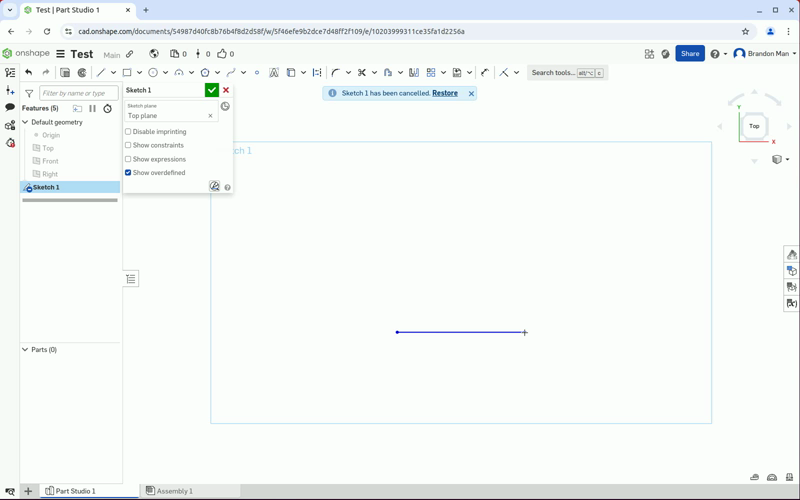
mouse_move(524, 332)
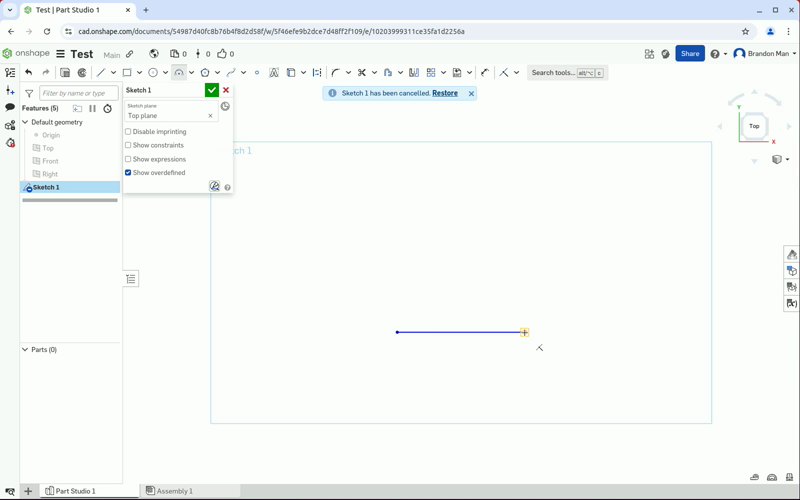
click(524, 332)
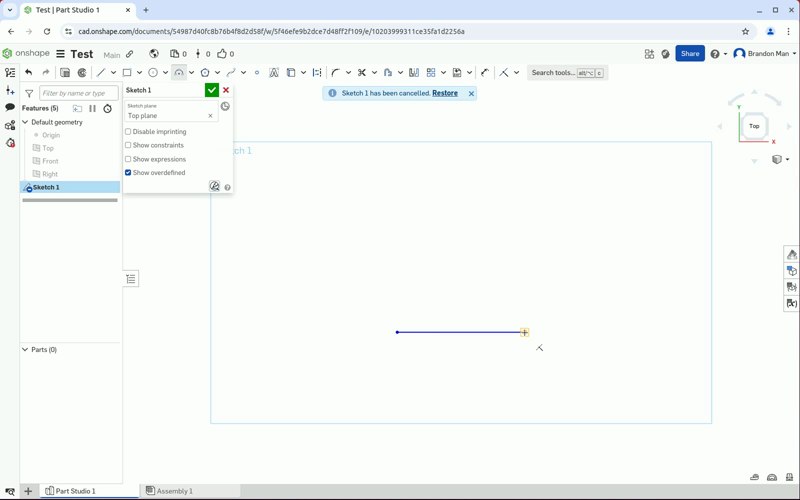
key_down(shift)
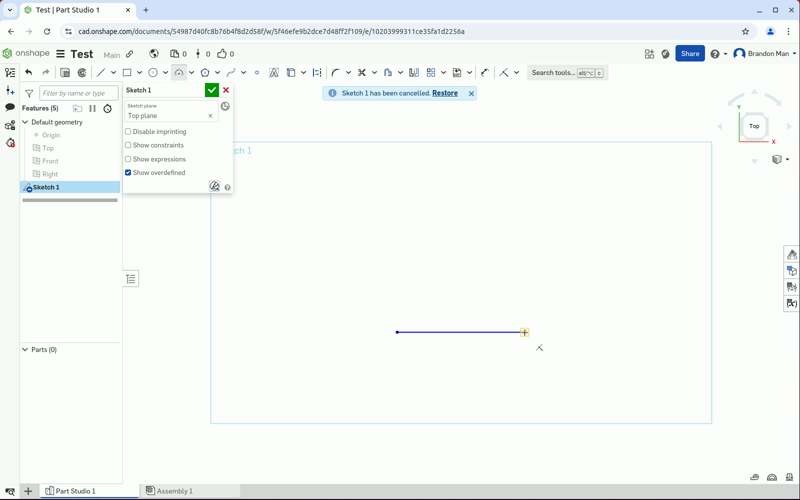
mouse_move(524, 234)
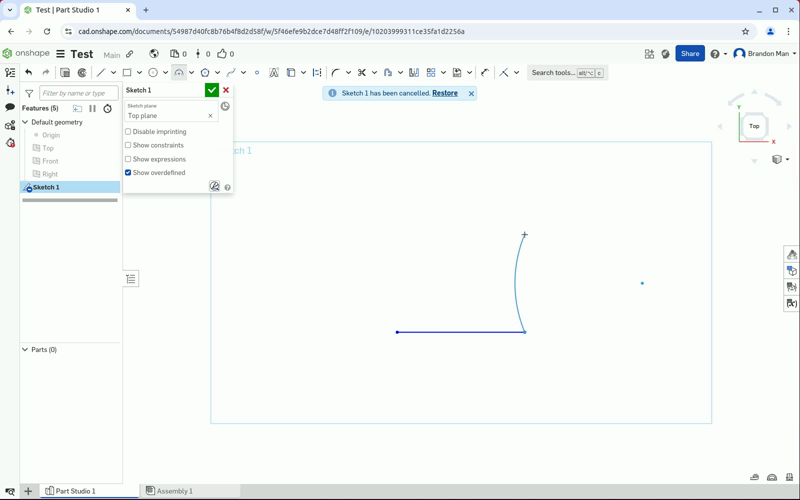
click(524, 234)
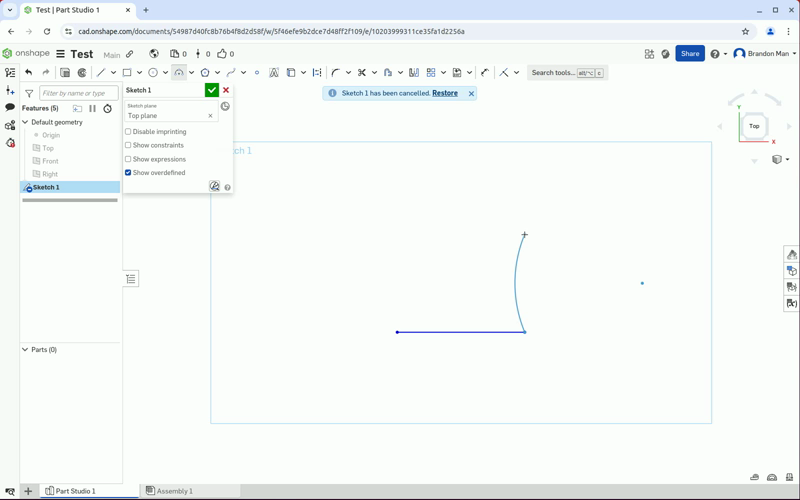
mouse_move(573, 283)
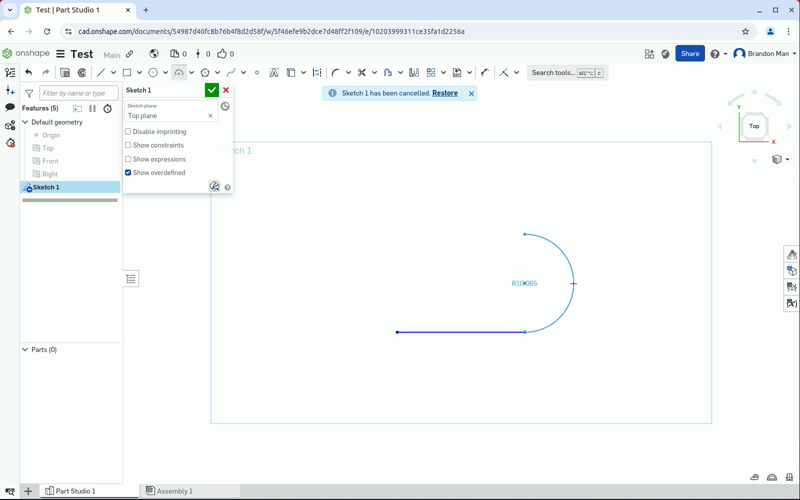
click(573, 283)
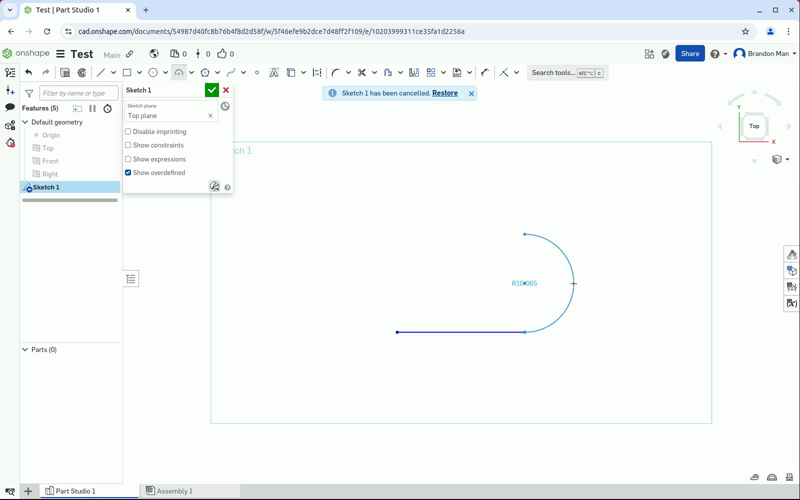
key_up(shift)
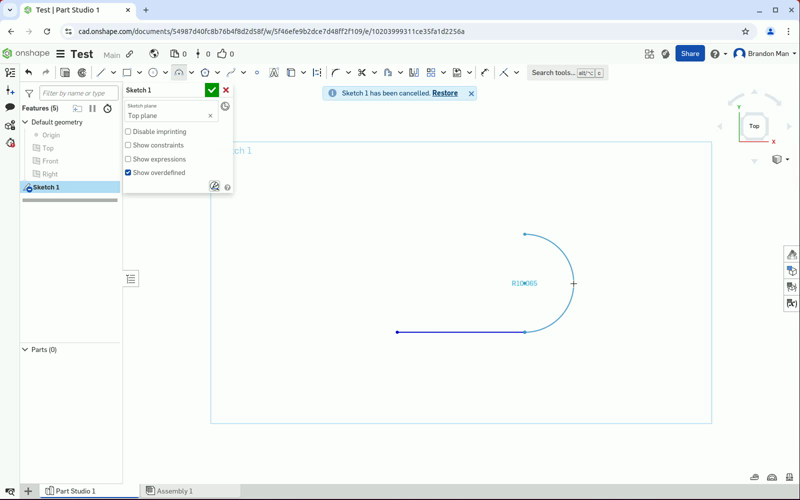
key(esc)
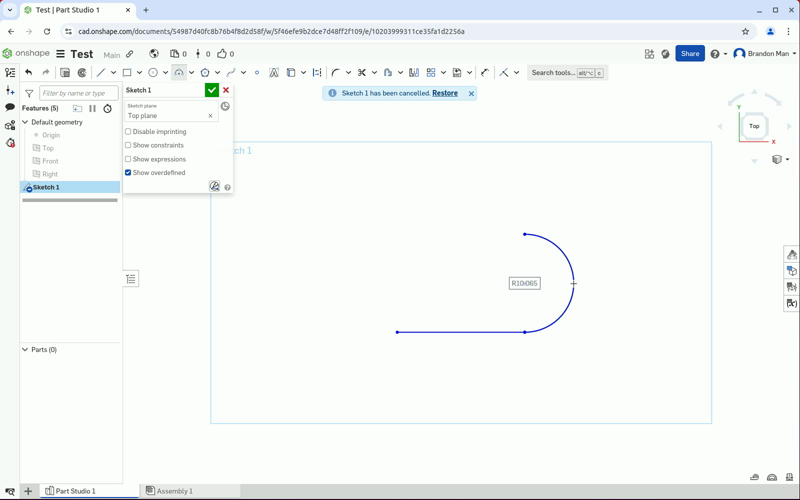
key(l)
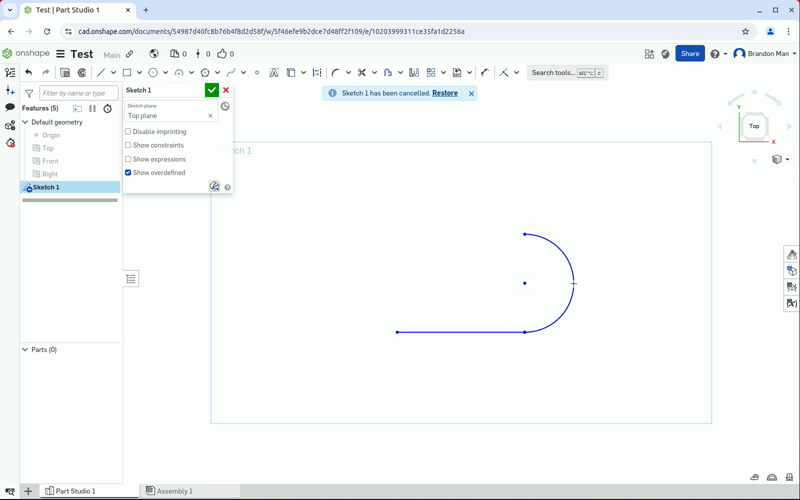
mouse_move(524, 234)
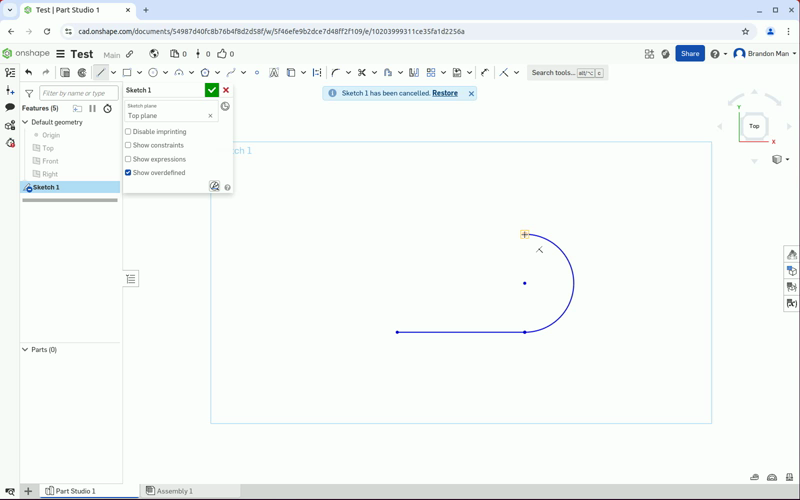
click(524, 234)
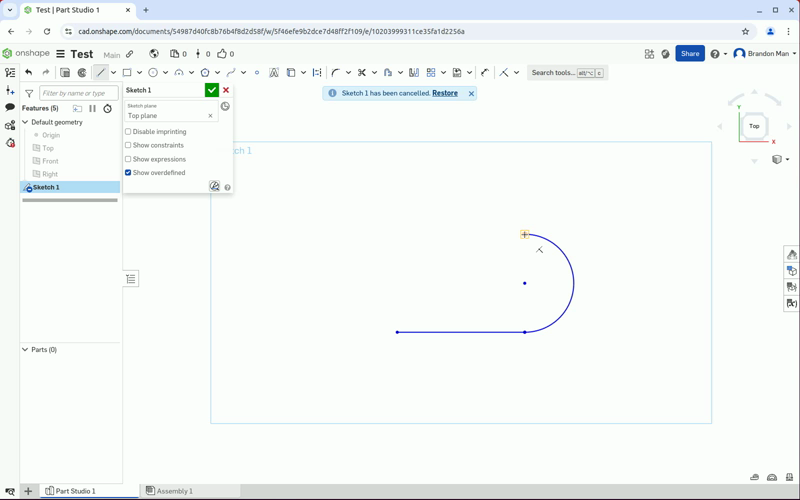
key_down(shift)
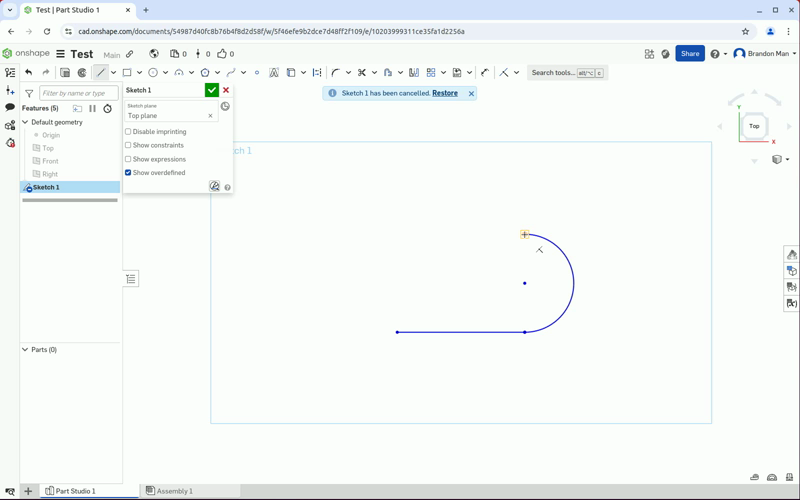
mouse_move(397, 234)
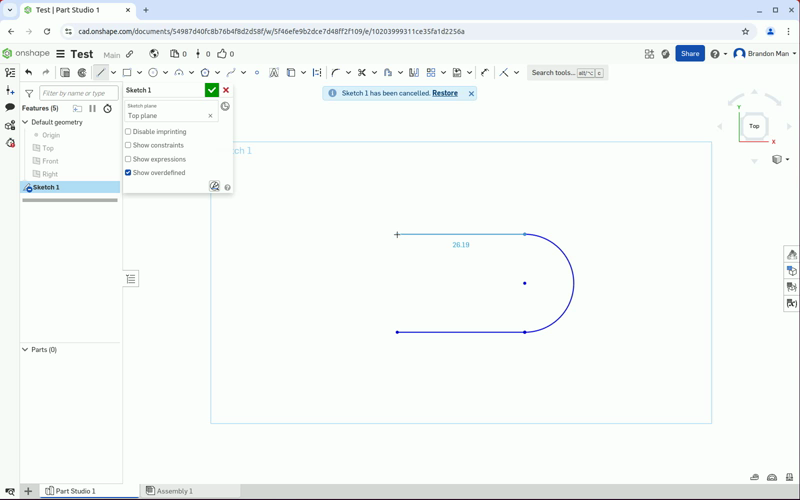
click(397, 234)
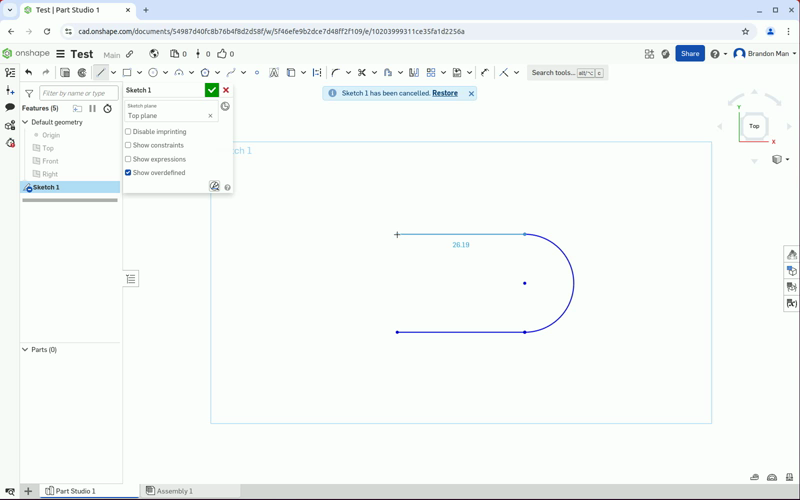
key_up(shift)
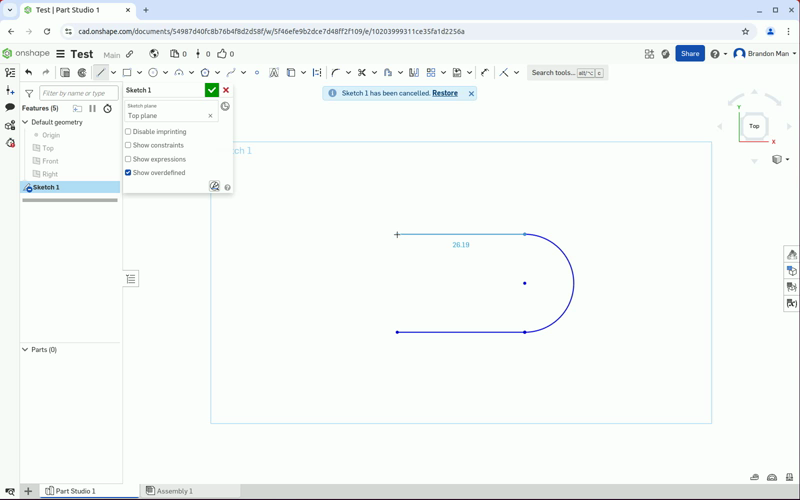
key_down(shift)
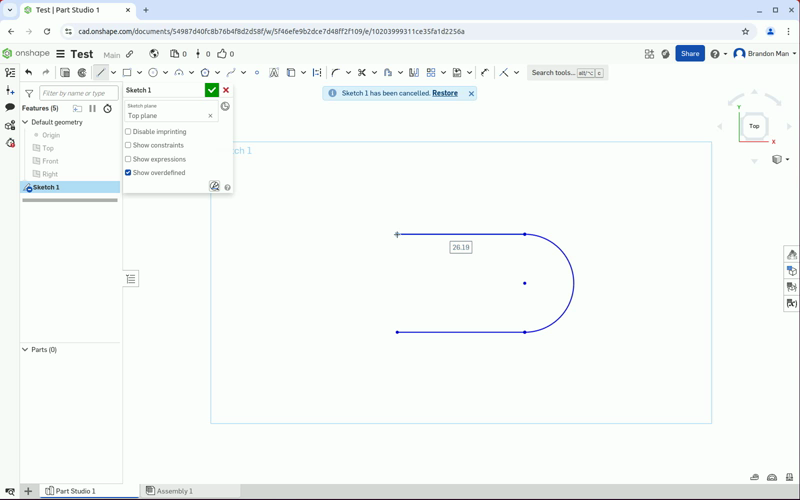
mouse_move(397, 332)
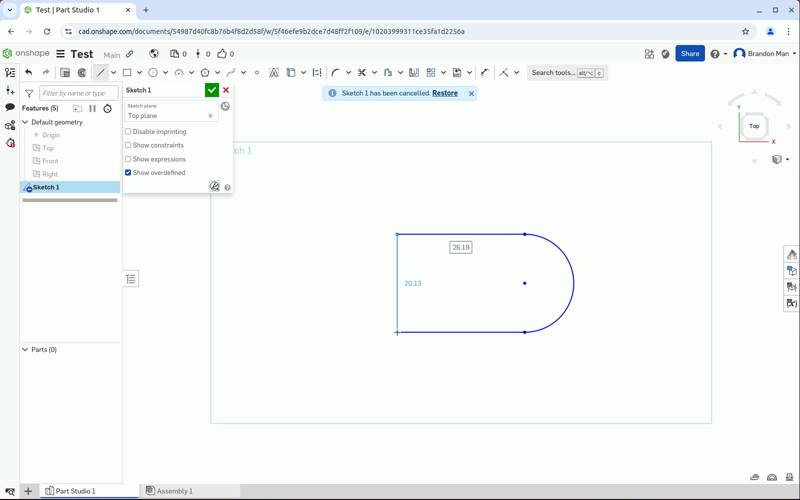
key_up(shift)
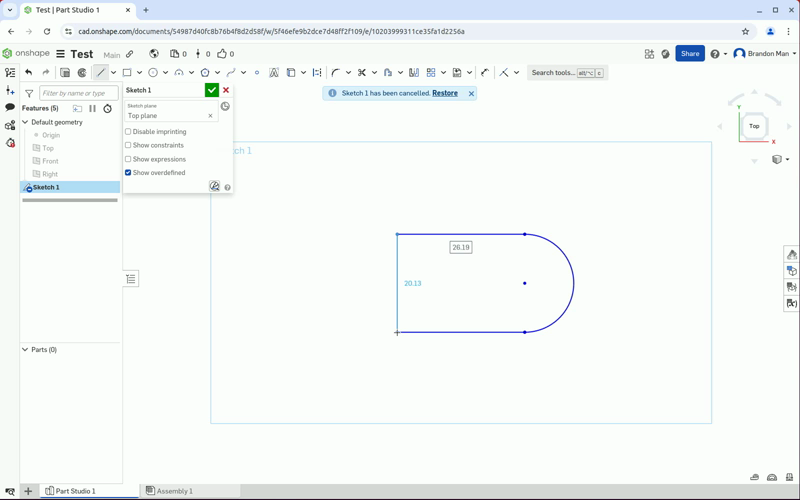
click(397, 332)
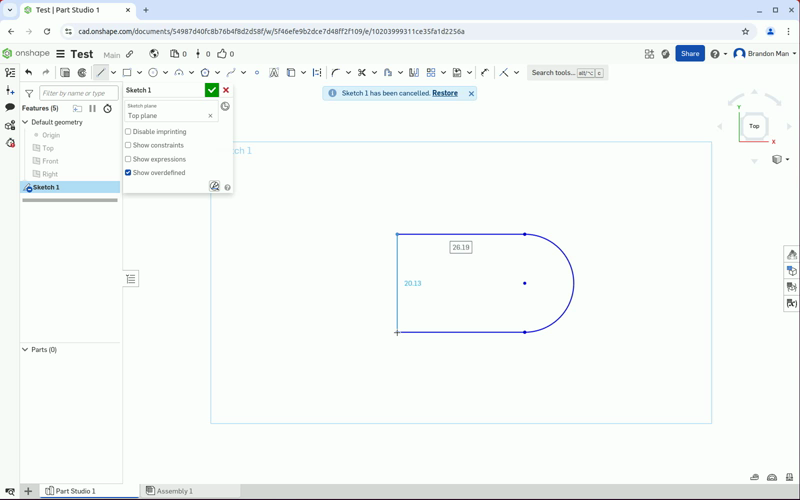
key(esc)
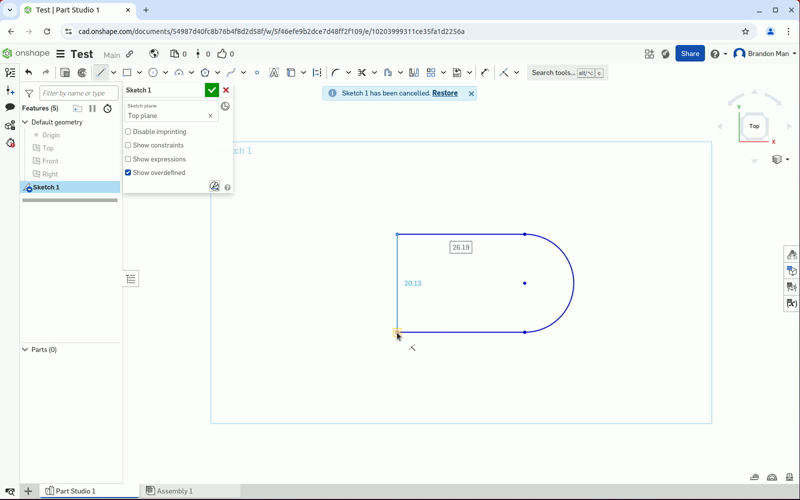
key(c)
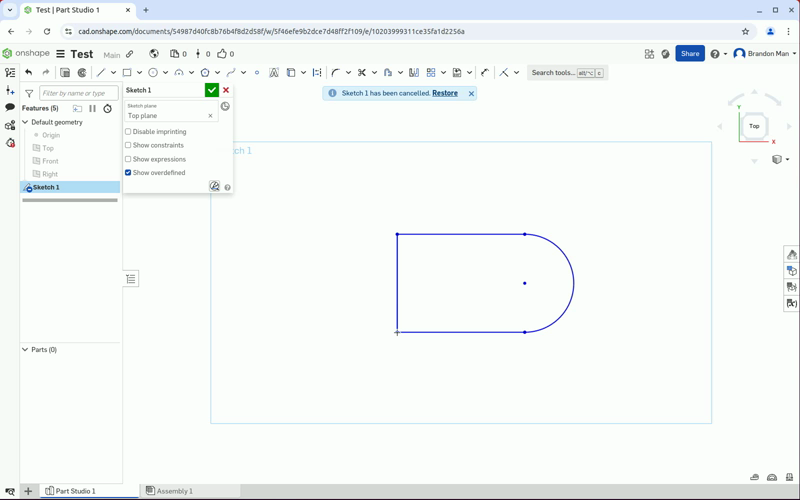
key_down(shift)
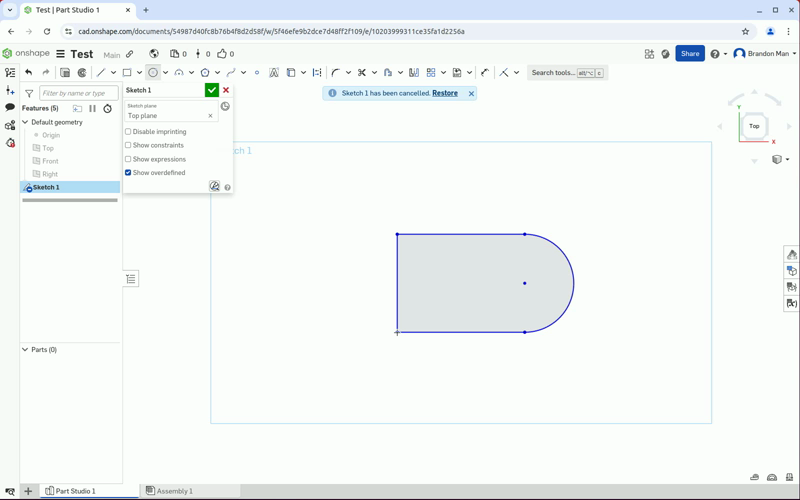
mouse_move(524, 284)
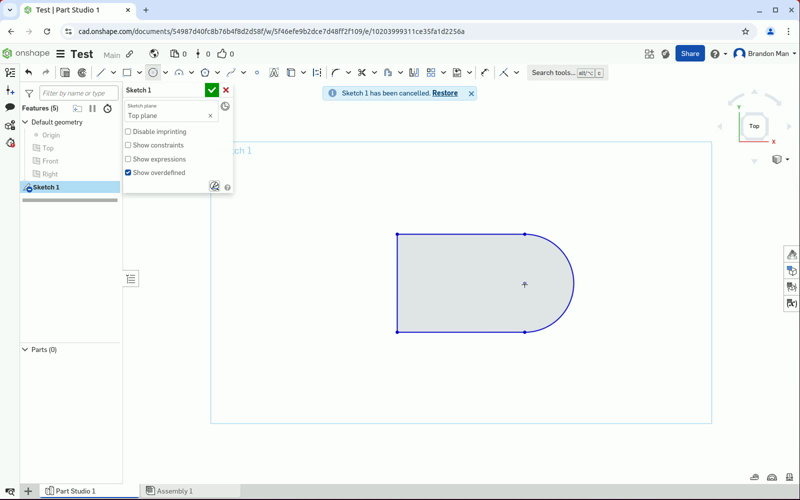
scroll(6)
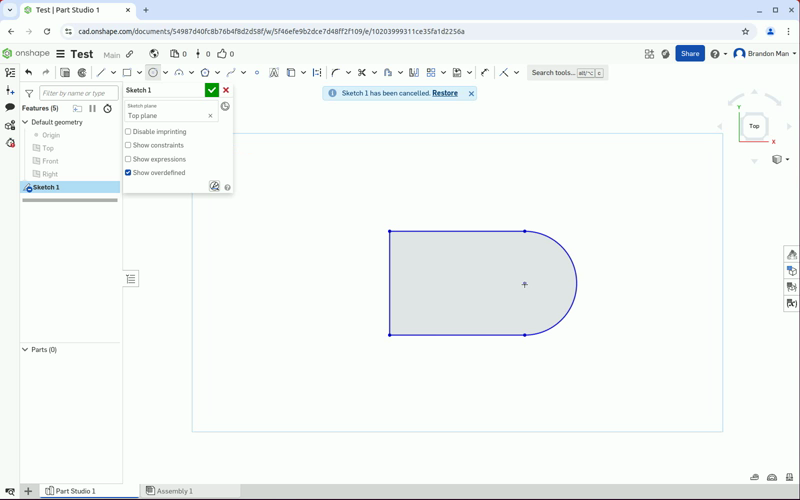
scroll(6)
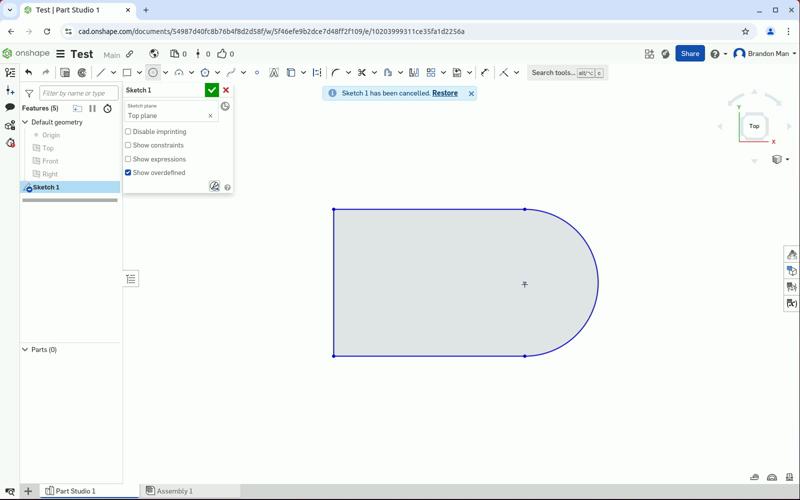
scroll(6)
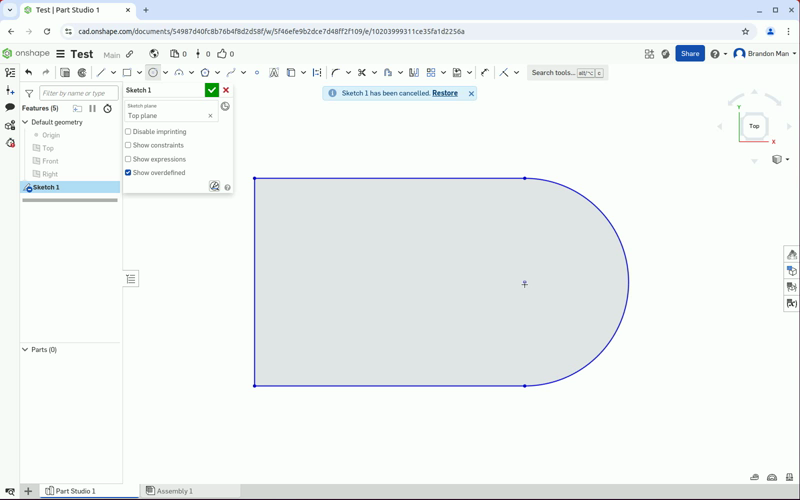
scroll(6)
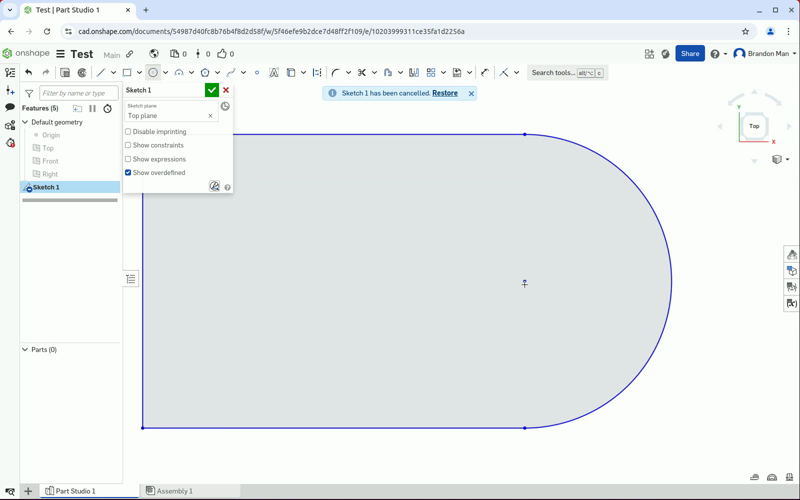
scroll(6)
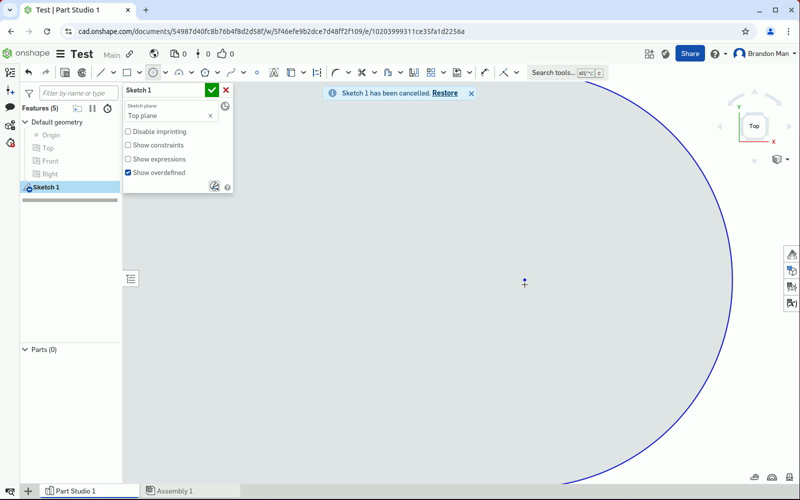
scroll(6)
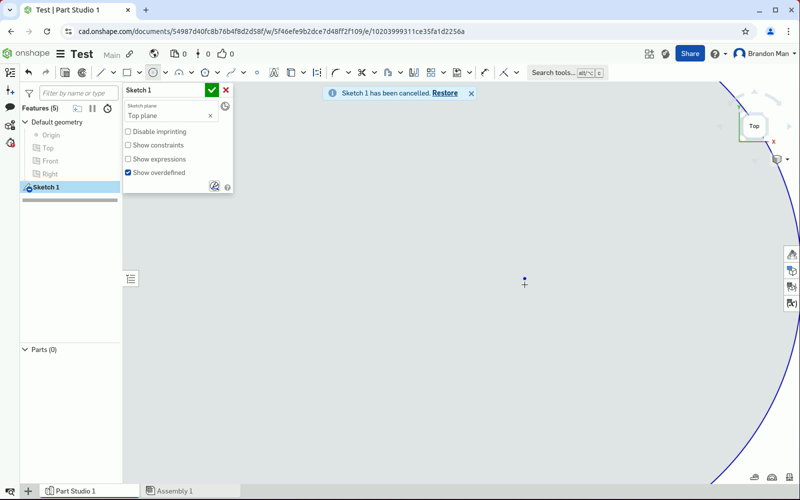
scroll(6)
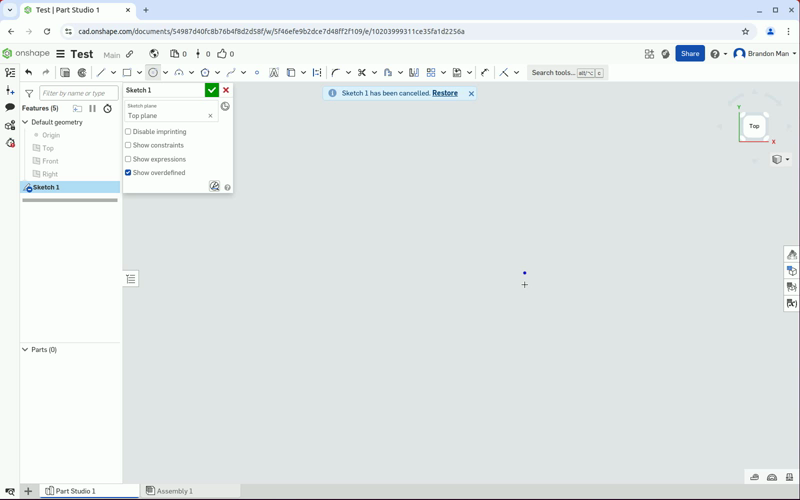
click(524, 284)
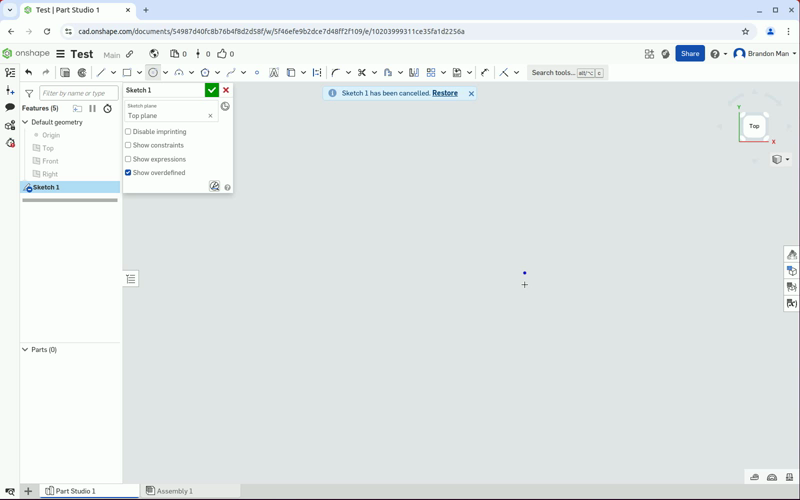
scroll(-6)
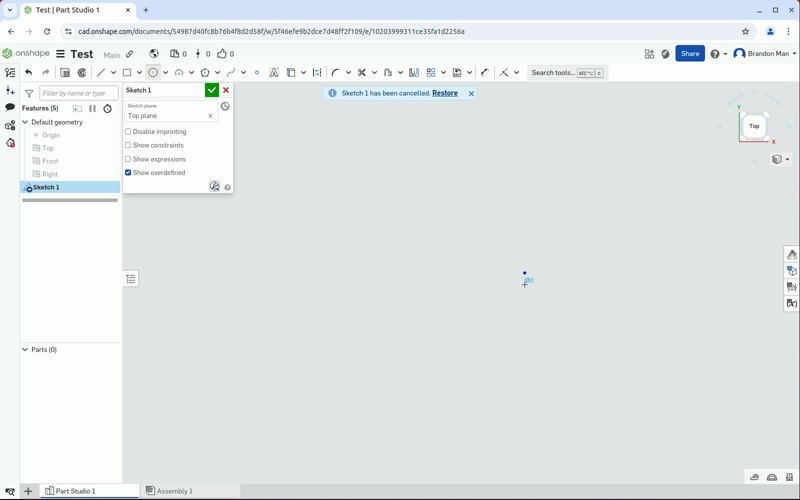
scroll(-6)
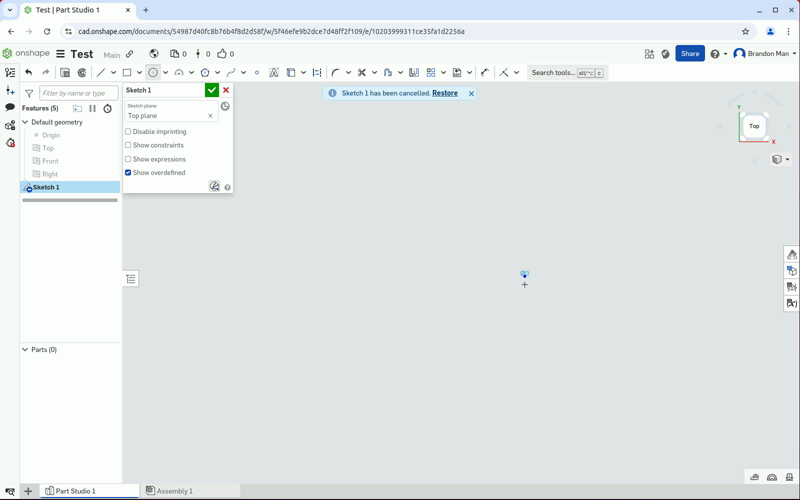
scroll(-6)
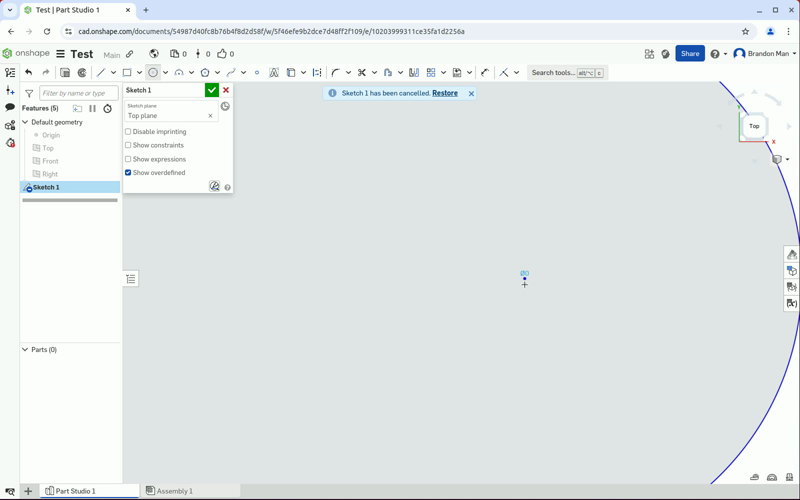
scroll(-6)
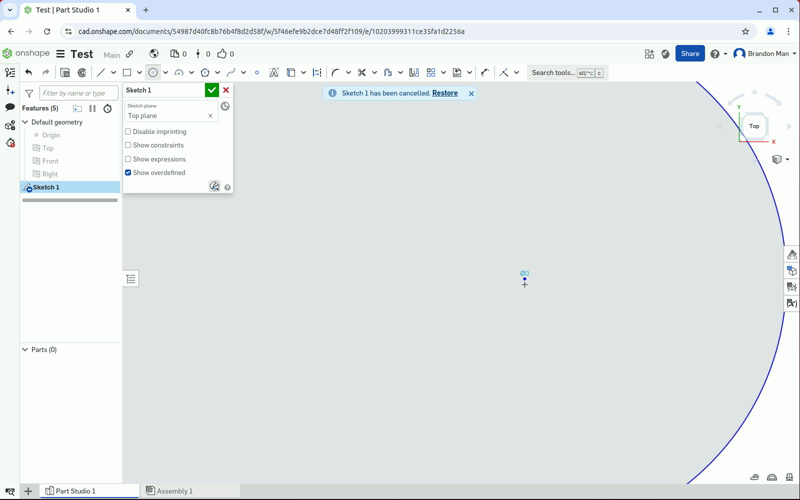
scroll(-6)
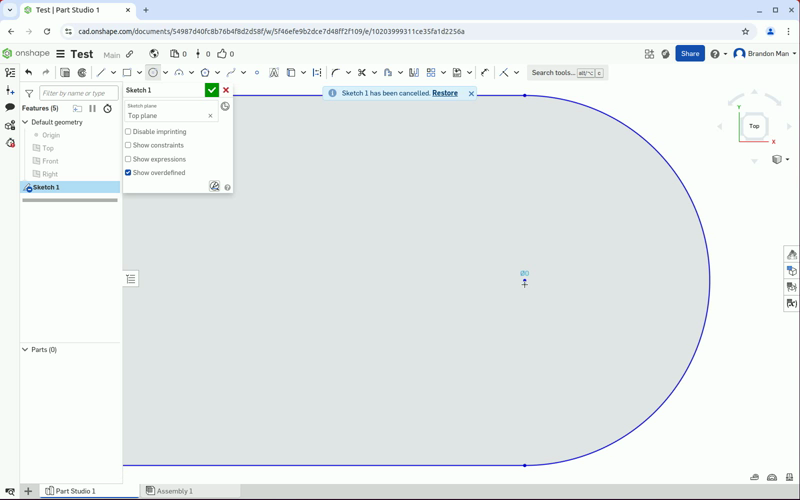
scroll(-6)
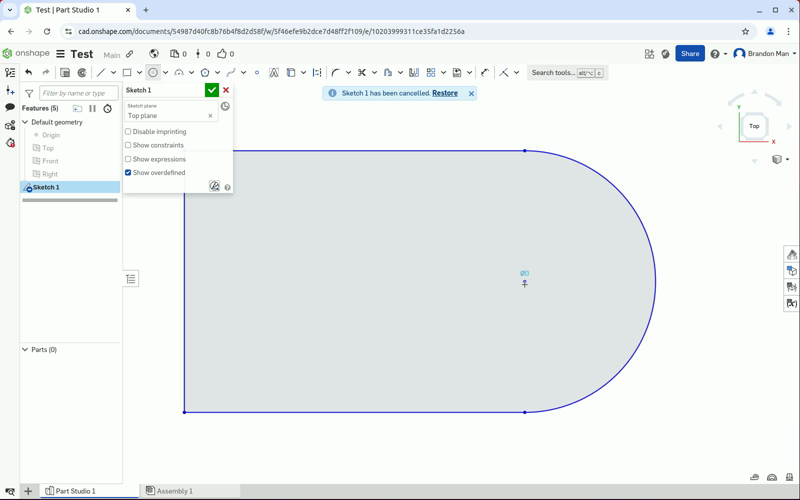
scroll(-6)
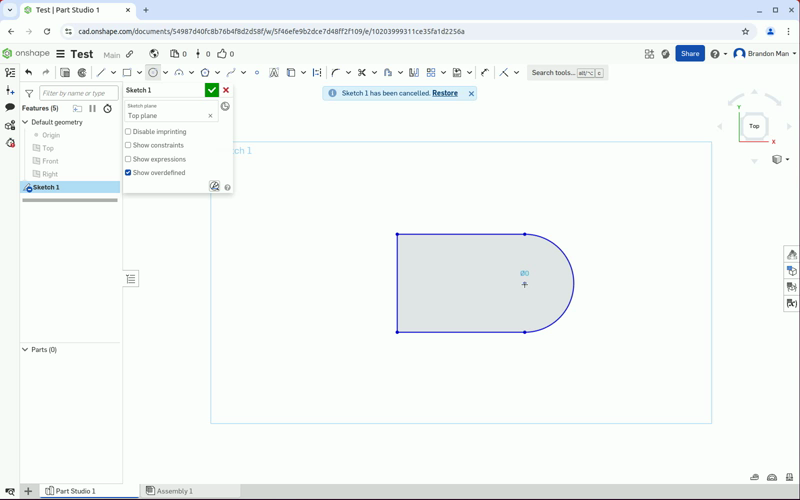
key_up(shift)
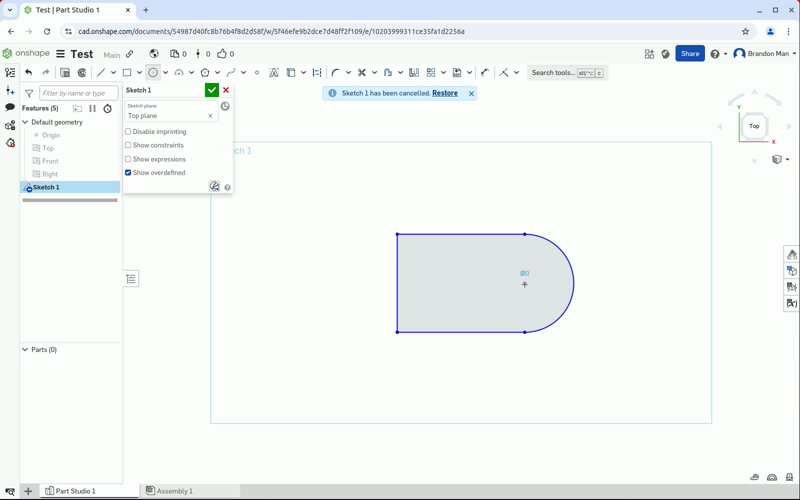
mouse_move(548, 284)
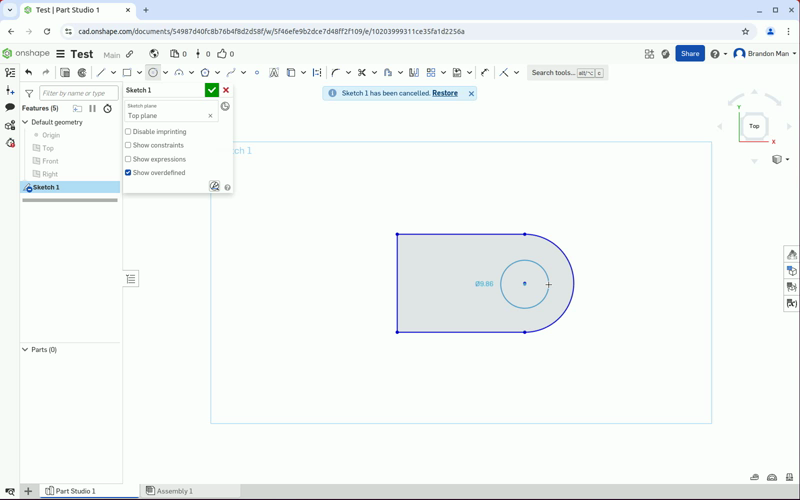
click(548, 284)
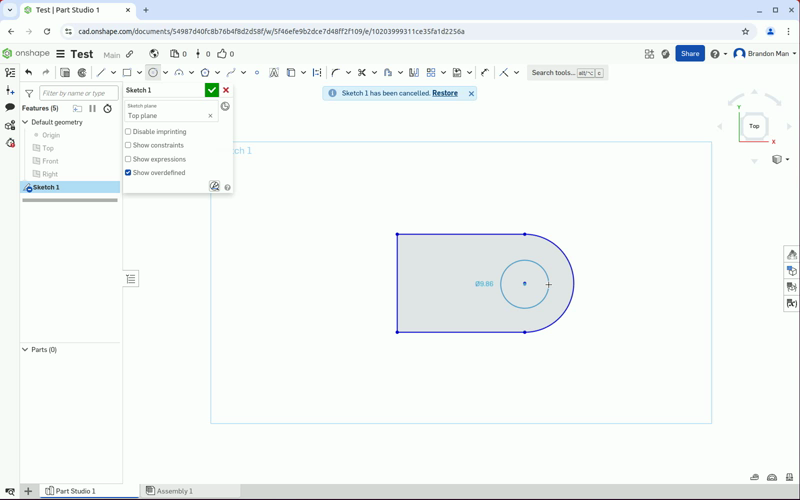
key(esc)
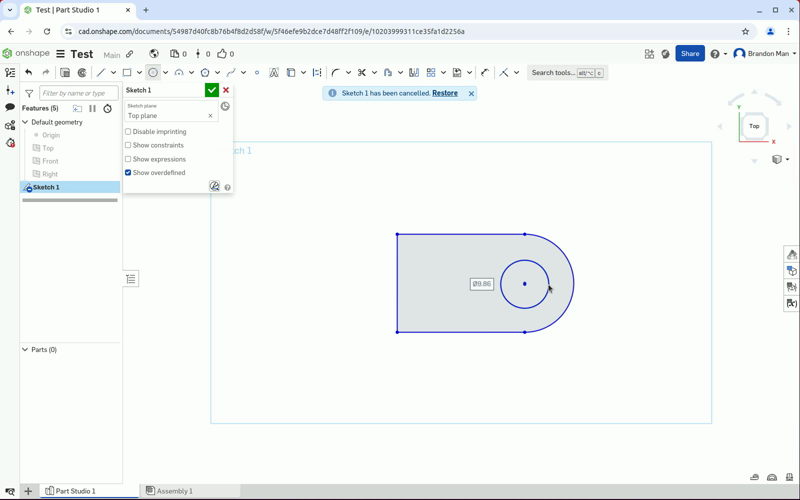
mouse_move(551, 256)
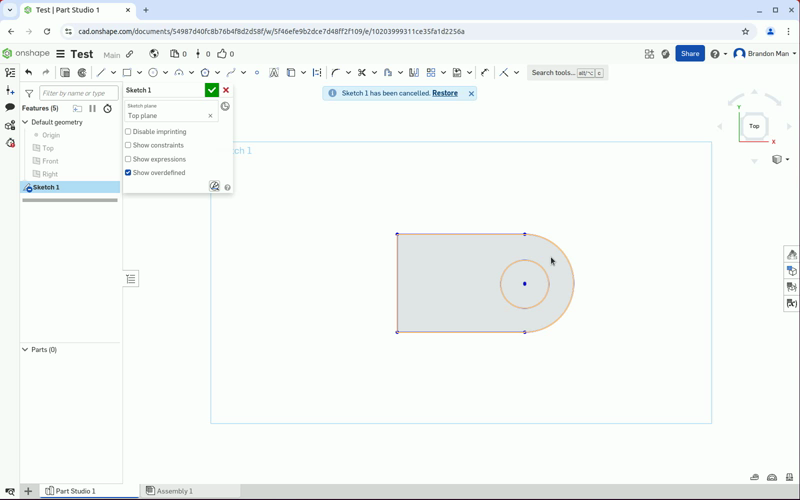
click(551, 256)
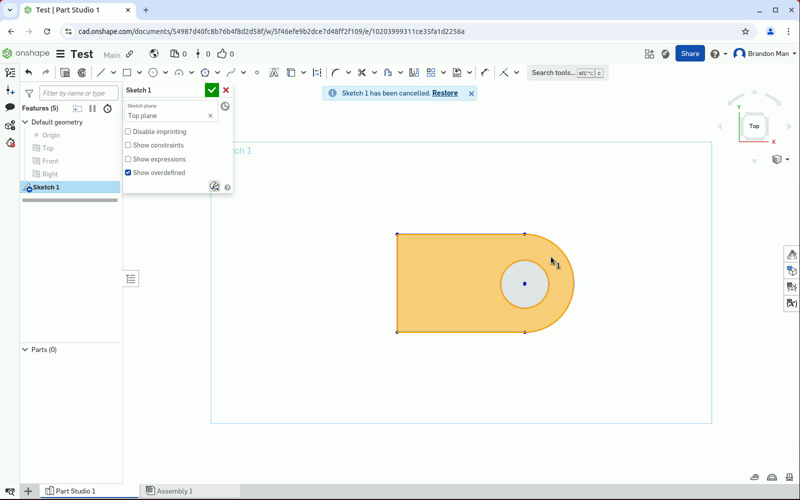
mouse_move(73, 352)
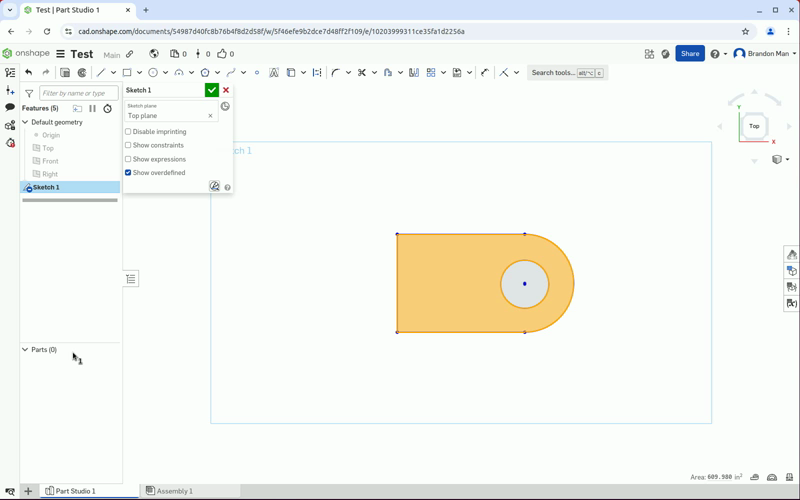
key(shift+y)
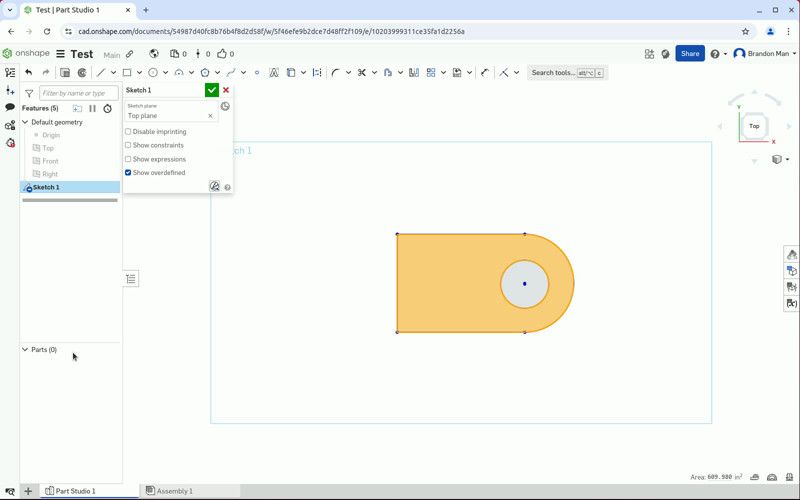
key(shift+e)
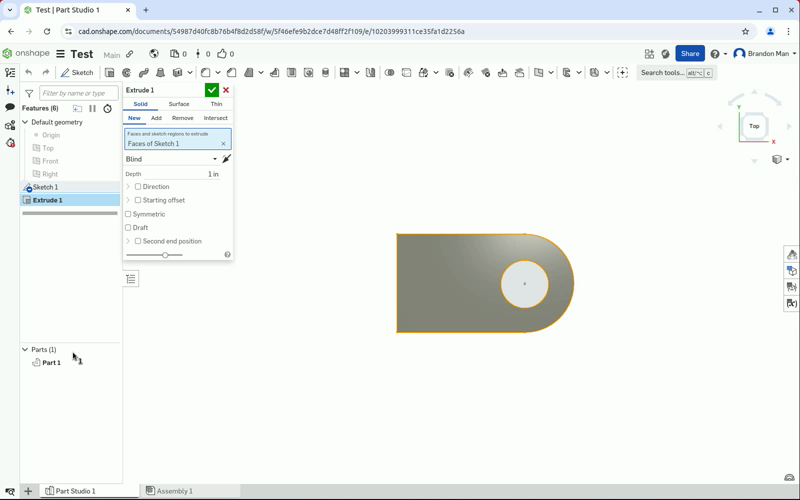
mouse_move(143, 106)
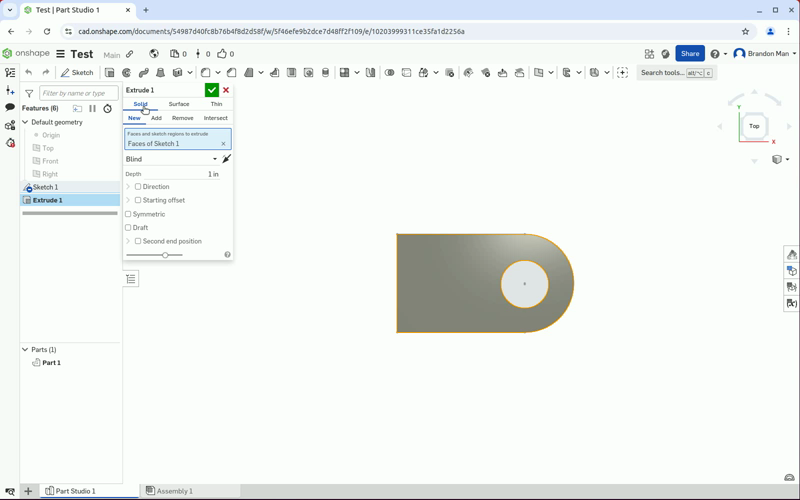
click(143, 106)
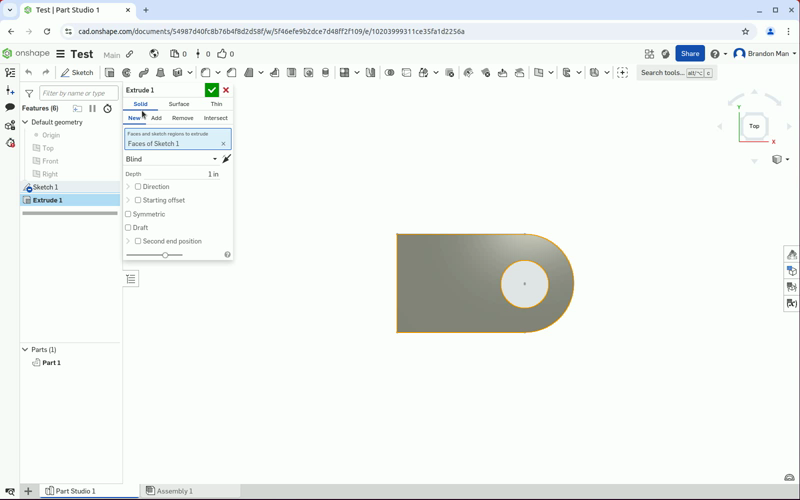
mouse_move(137, 120)
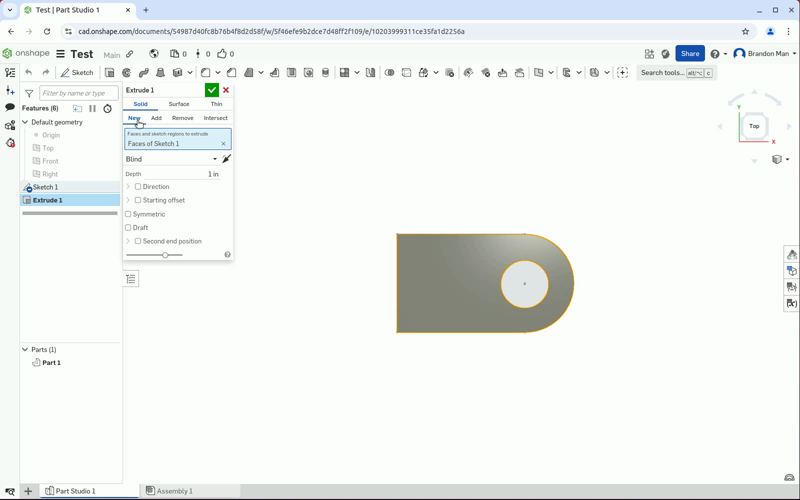
click(137, 120)
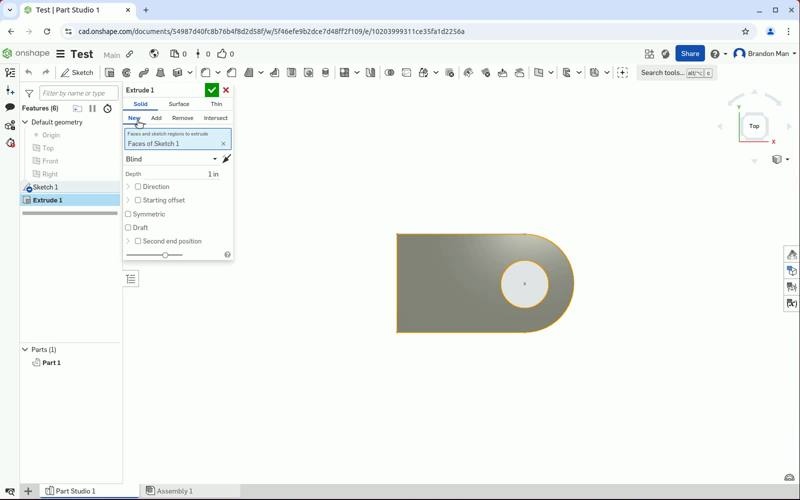
key(tab, 4)
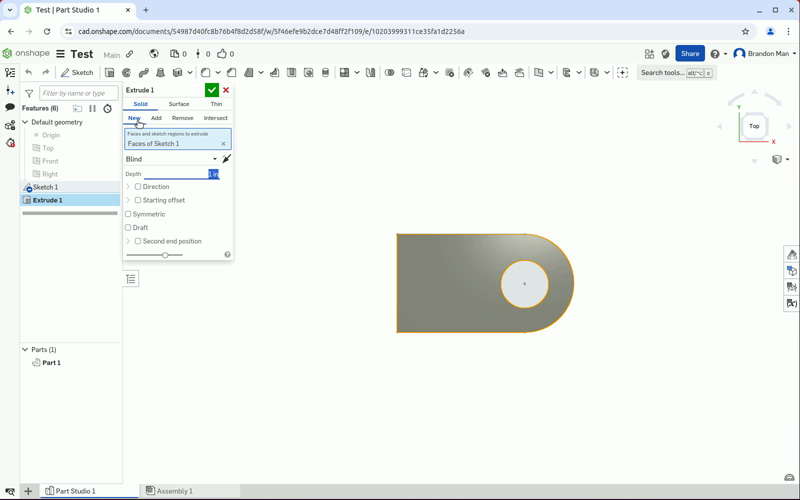
text(4.814)
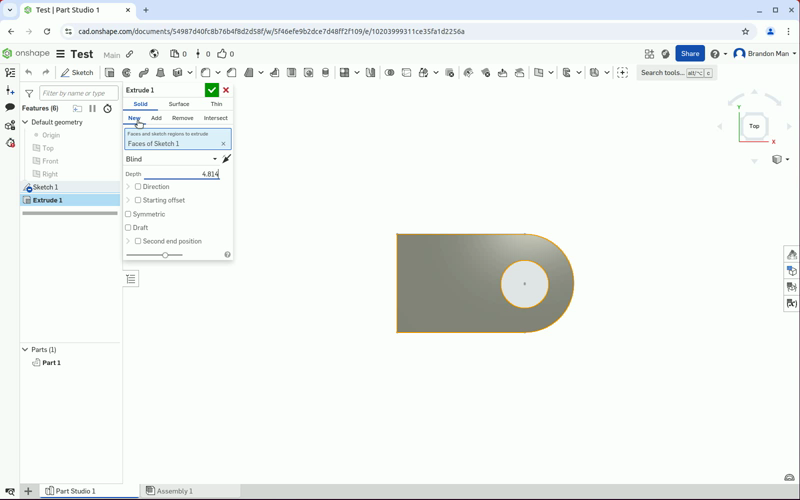
key(enter)
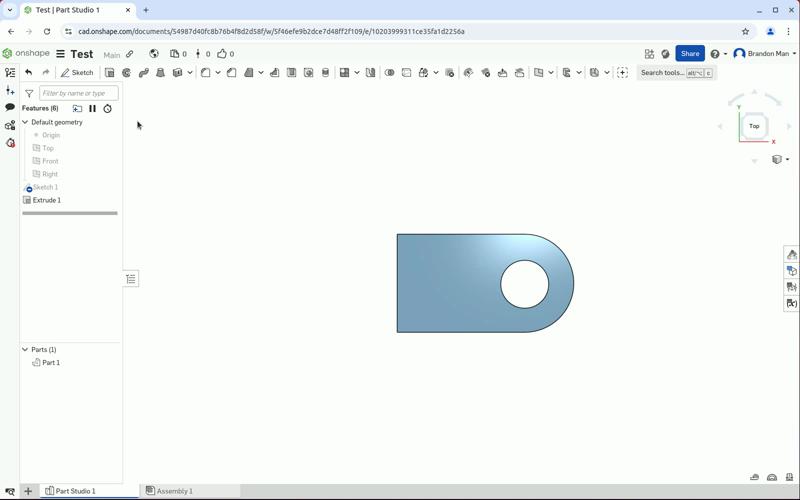
key(shift+h)
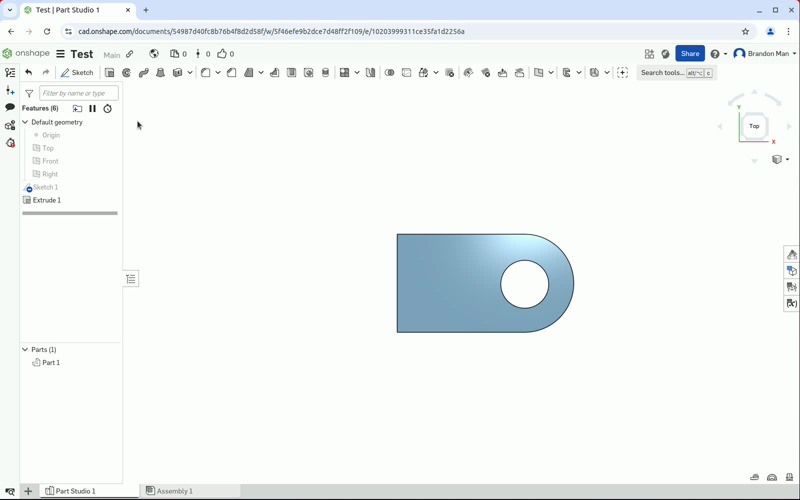
key(shift+h)
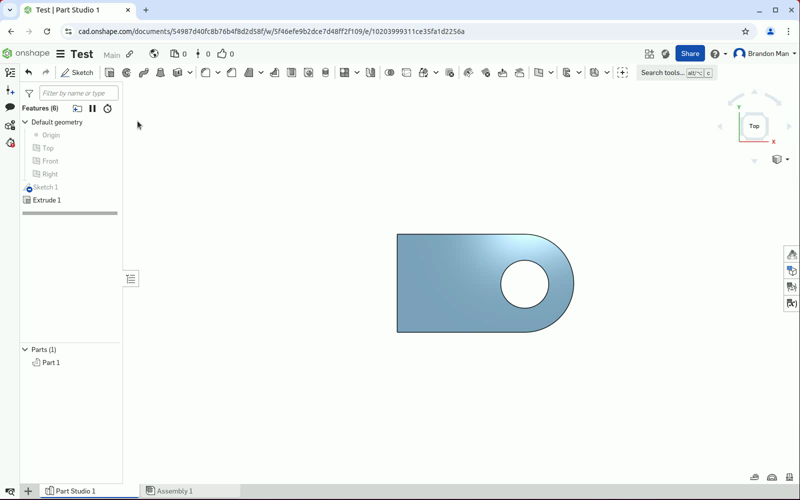
mouse_move(73, 189)
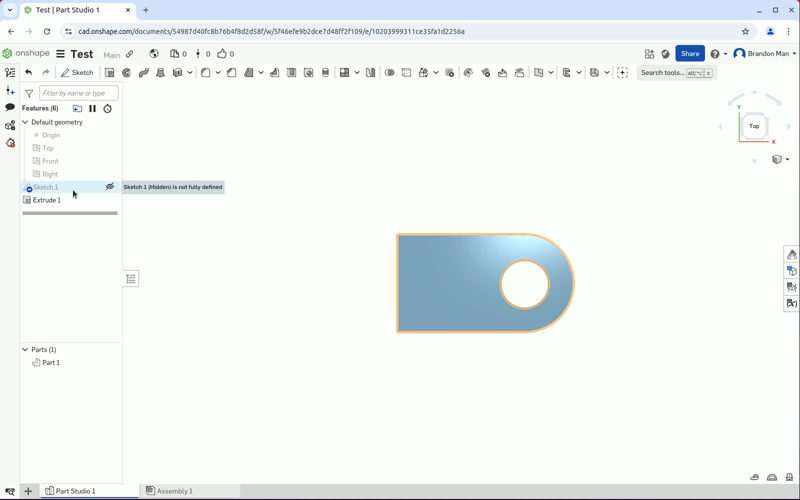
click(73, 189)
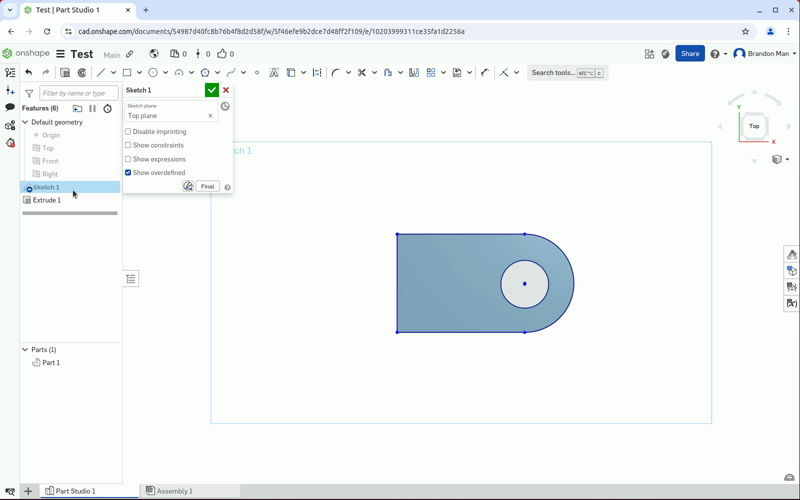
mouse_move(229, 92)
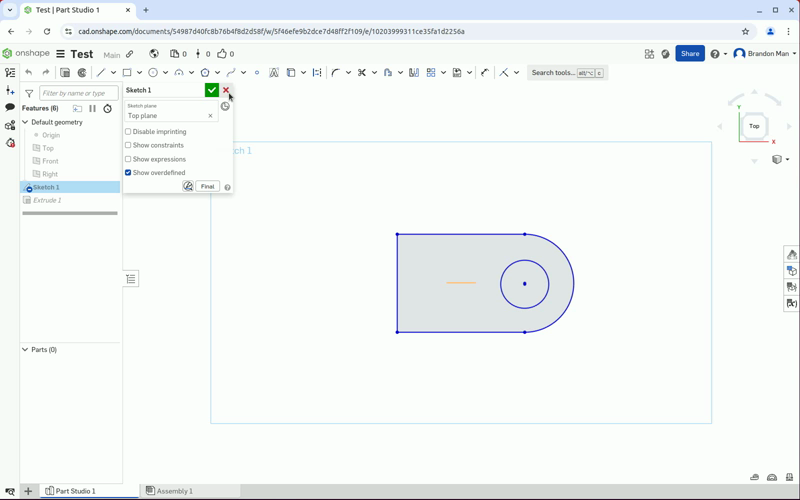
click(229, 92)
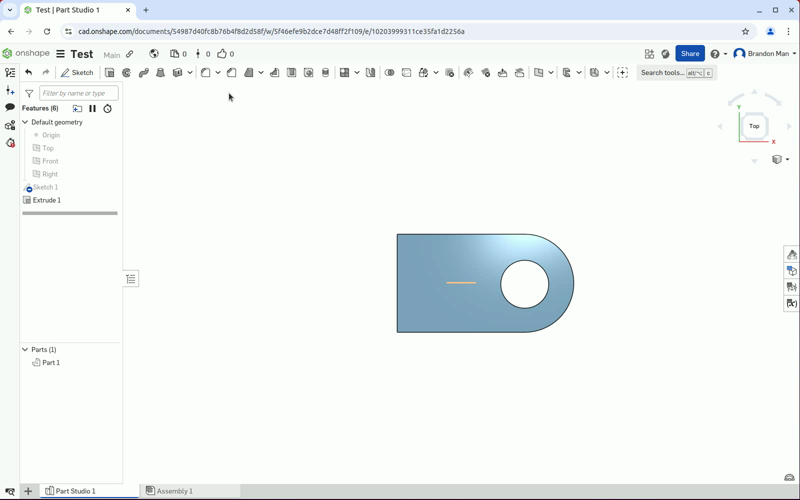
mouse_move(541, 75)
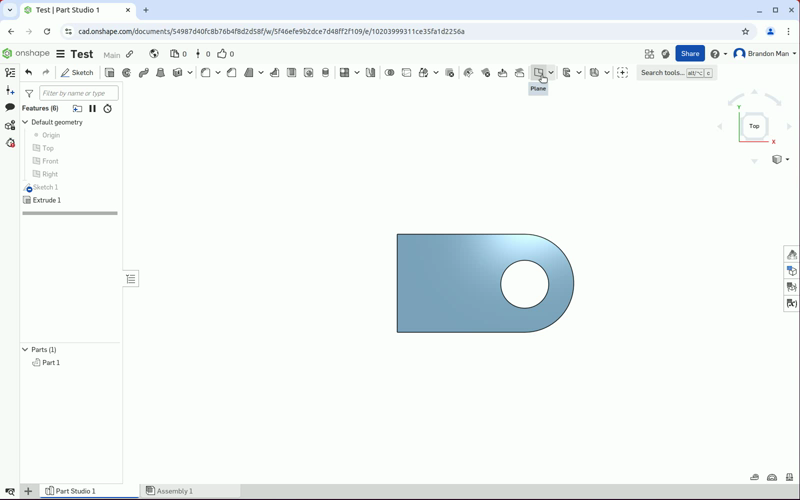
click(541, 75)
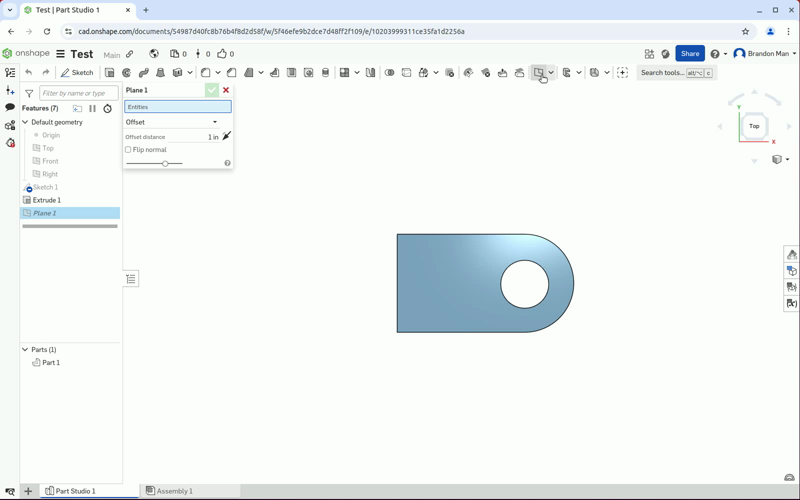
mouse_move(73, 150)
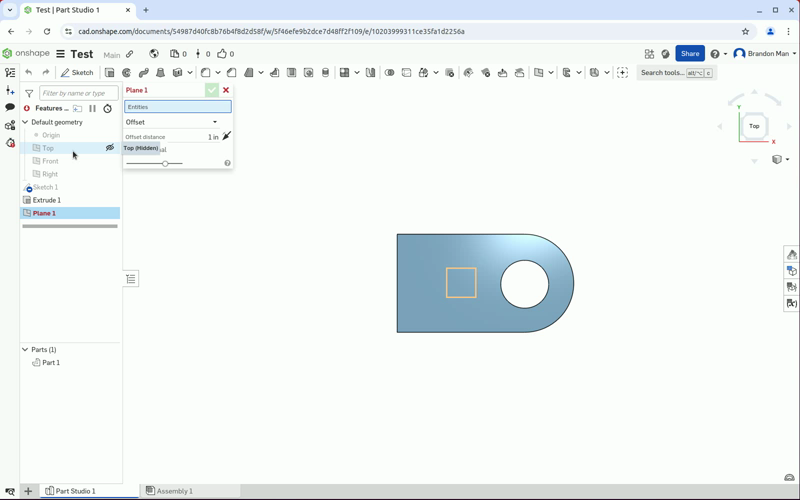
click(73, 150)
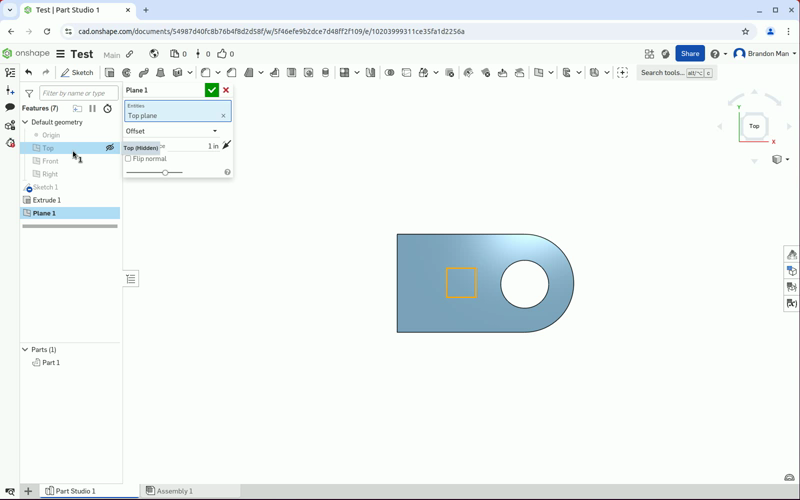
key(tab, 2)
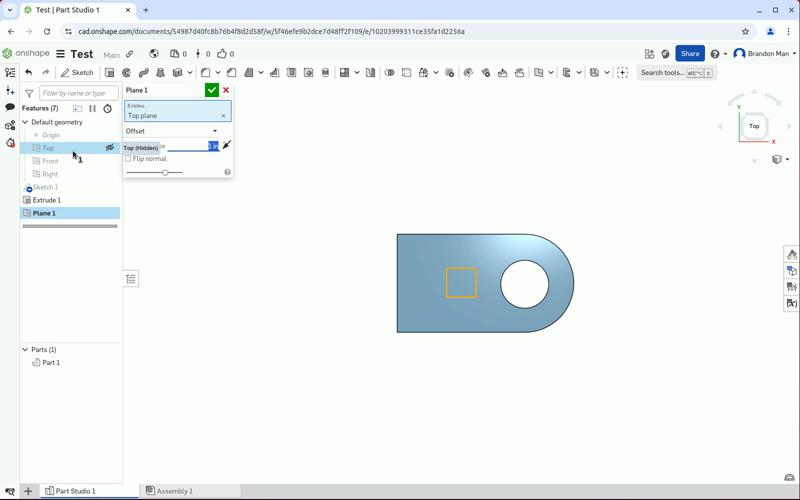
text(4.807)
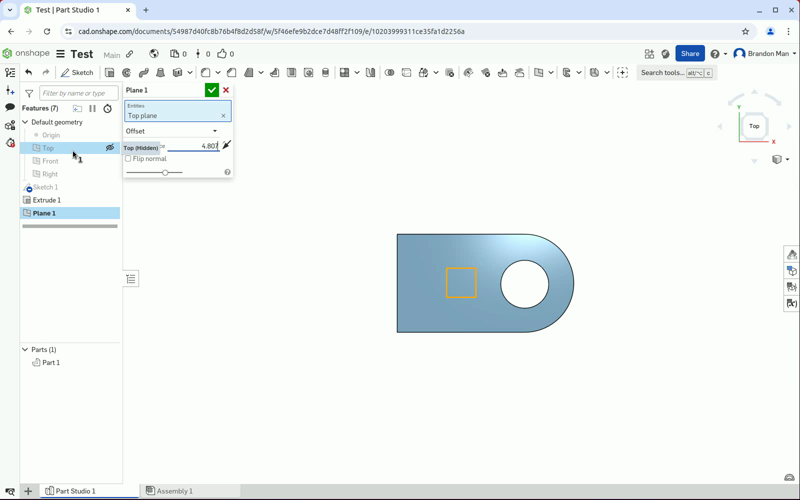
key(enter, 2)
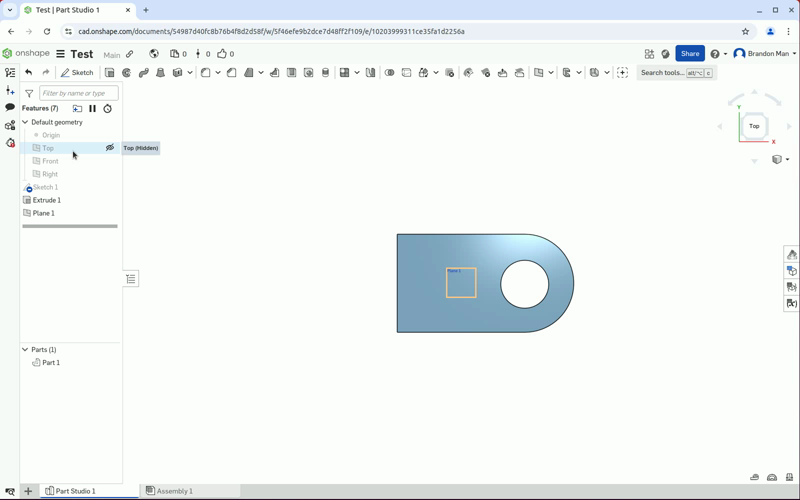
key(shift+s)
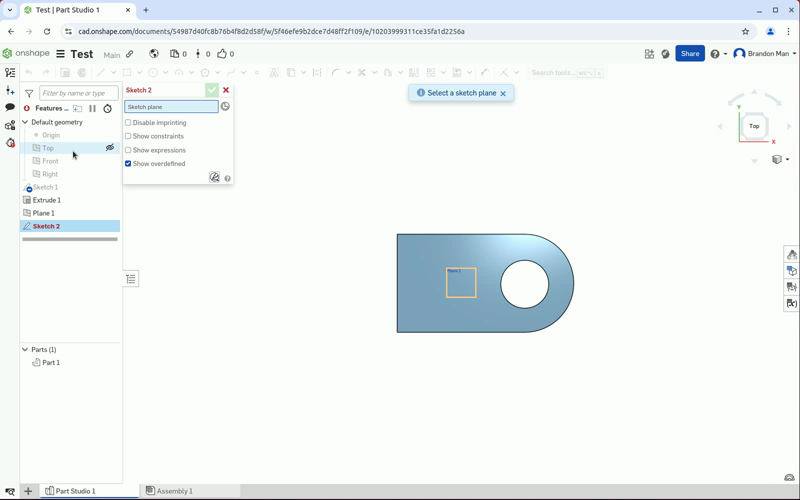
mouse_move(73, 215)
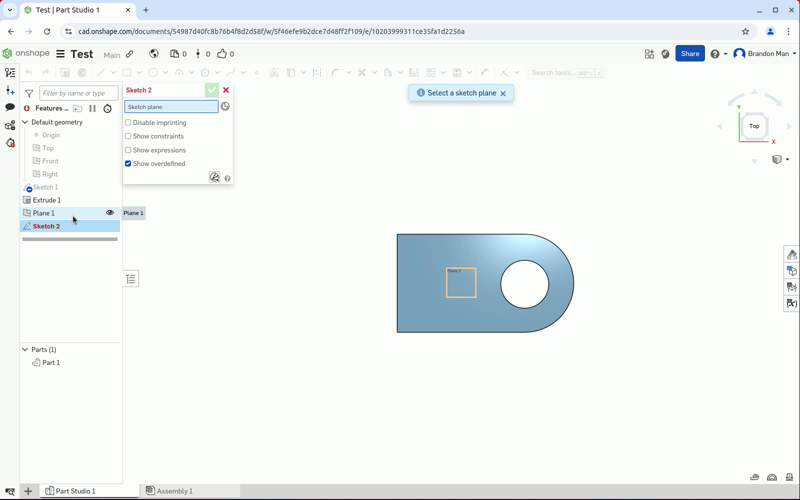
click(73, 215)
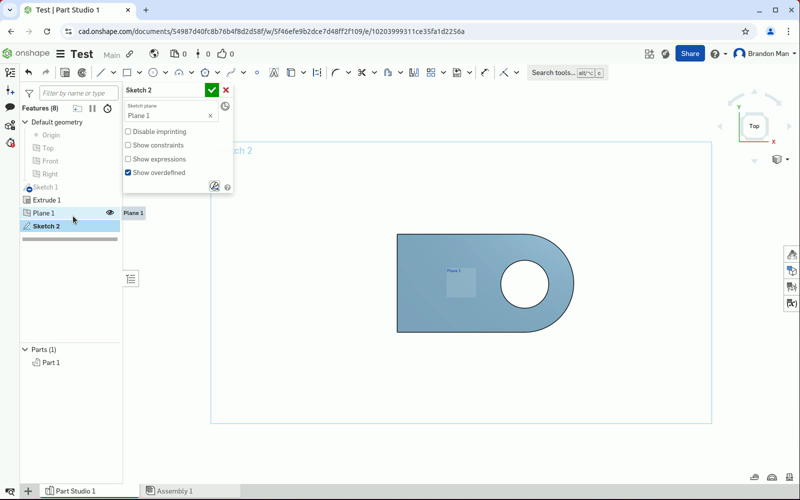
mouse_move(73, 352)
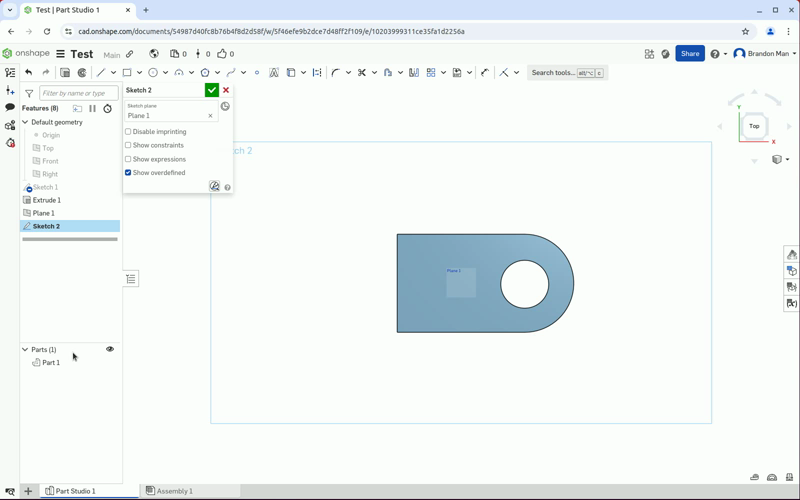
key(y)
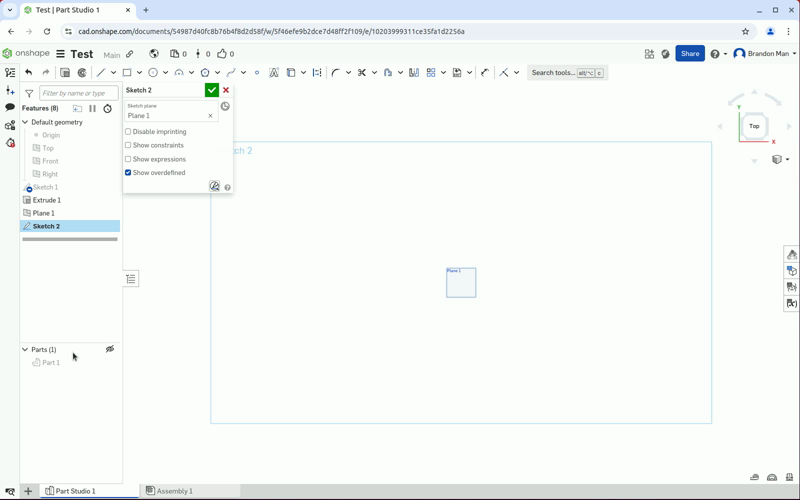
key(l)
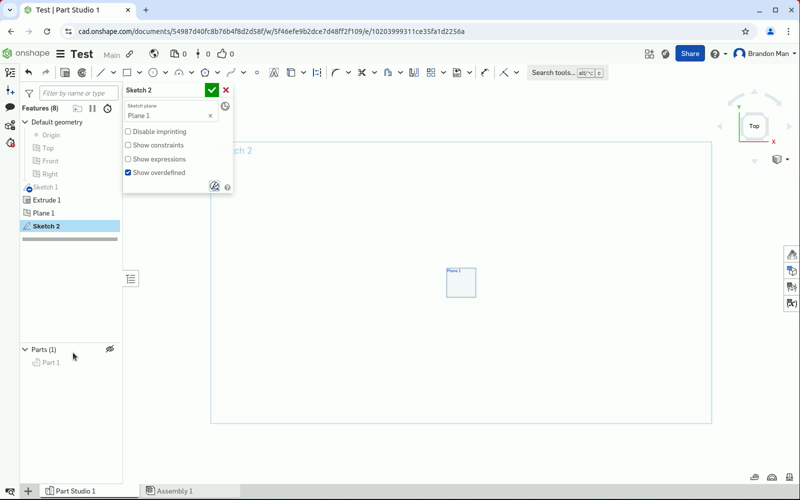
key_down(shift)
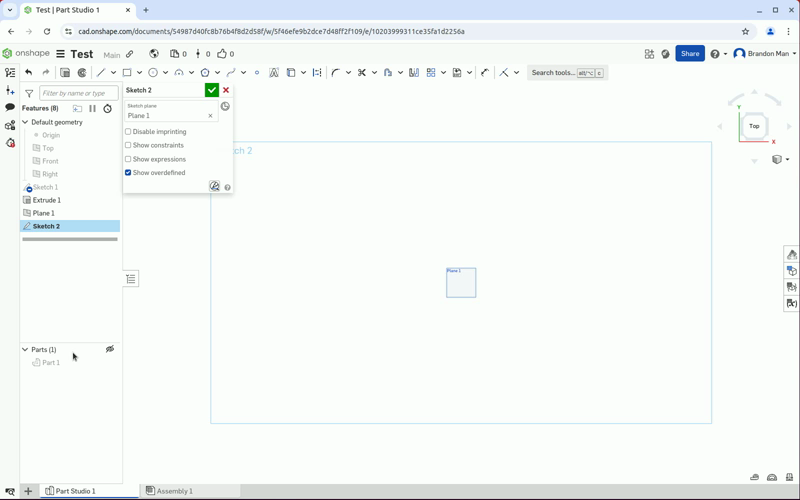
mouse_move(397, 257)
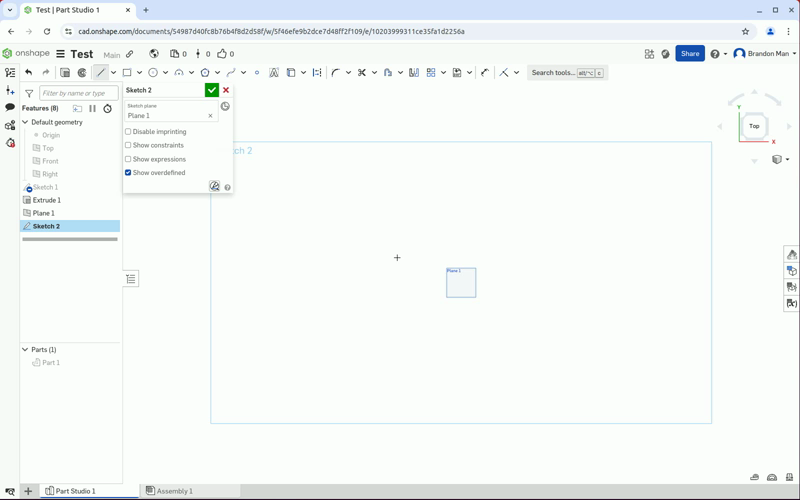
click(397, 257)
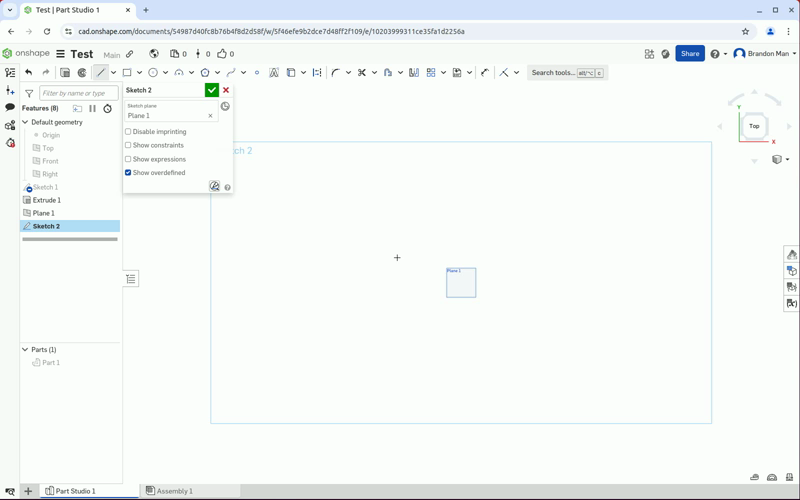
key_up(shift)
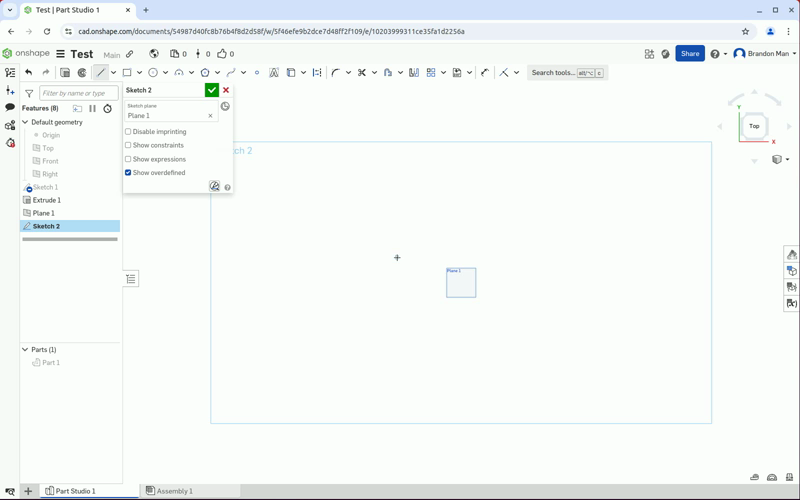
key_down(shift)
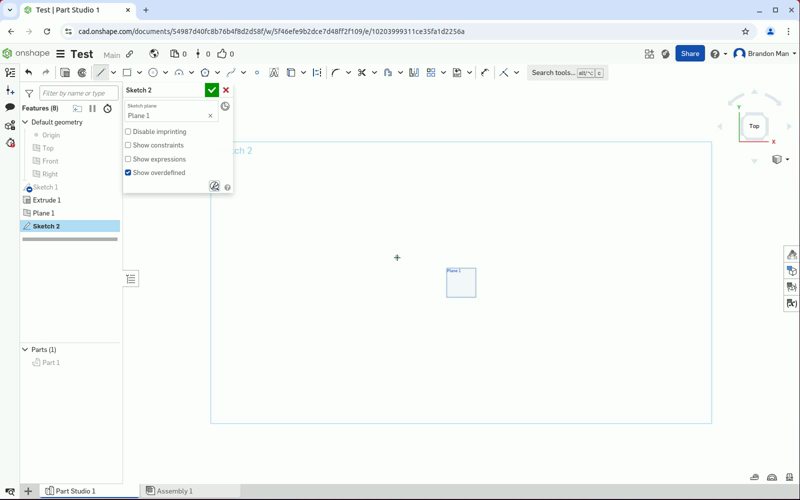
mouse_move(427, 257)
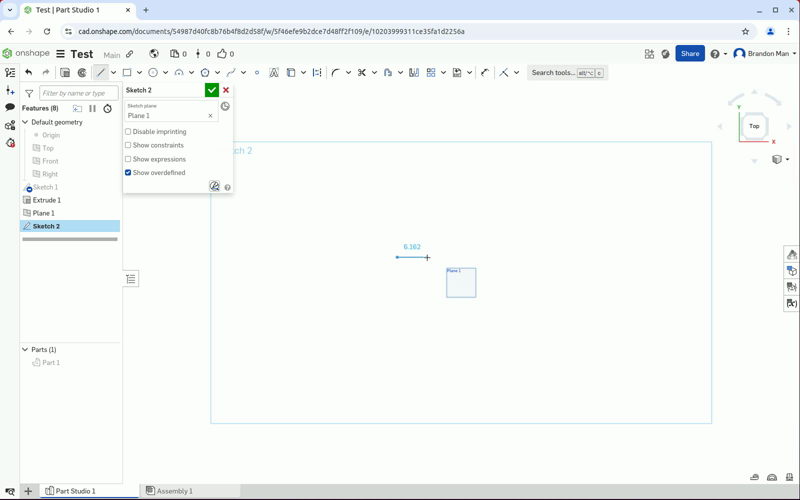
mouse_move(456, 257)
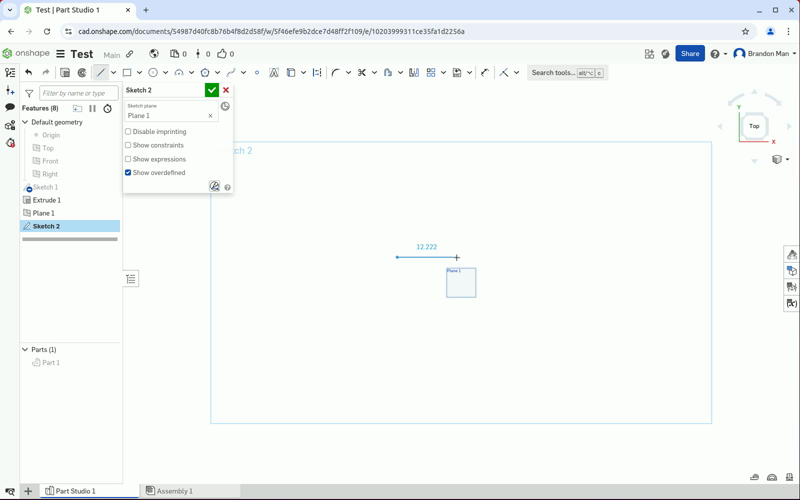
click(456, 257)
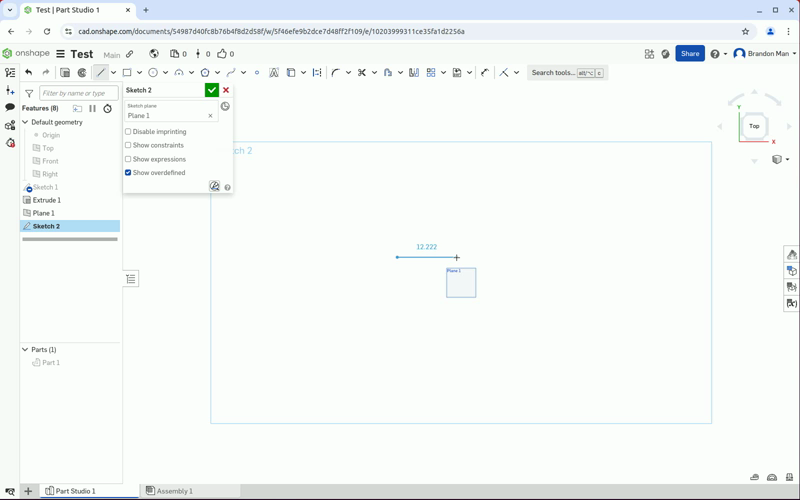
key_up(shift)
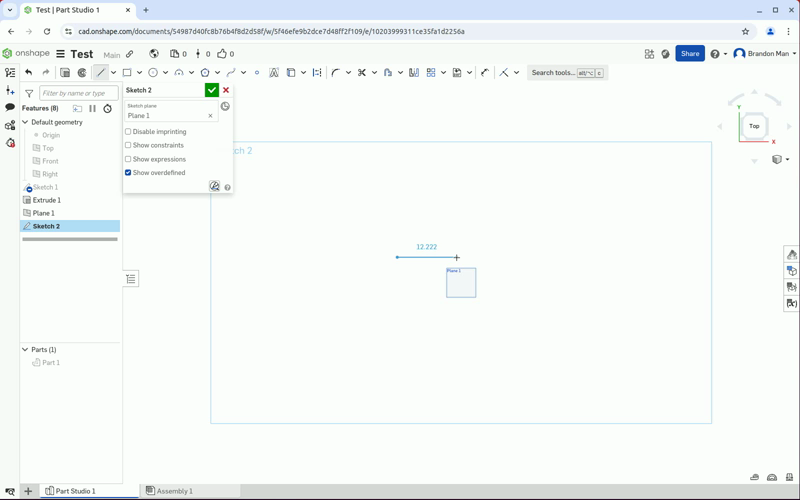
key_down(shift)
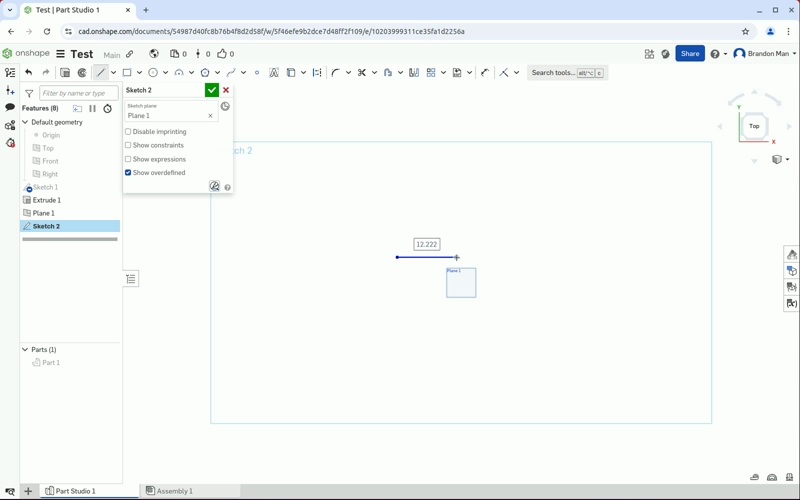
mouse_move(486, 257)
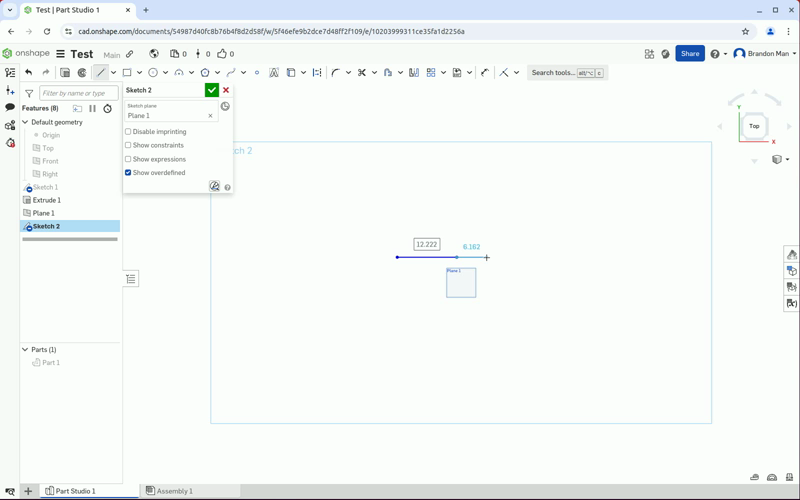
mouse_move(456, 233)
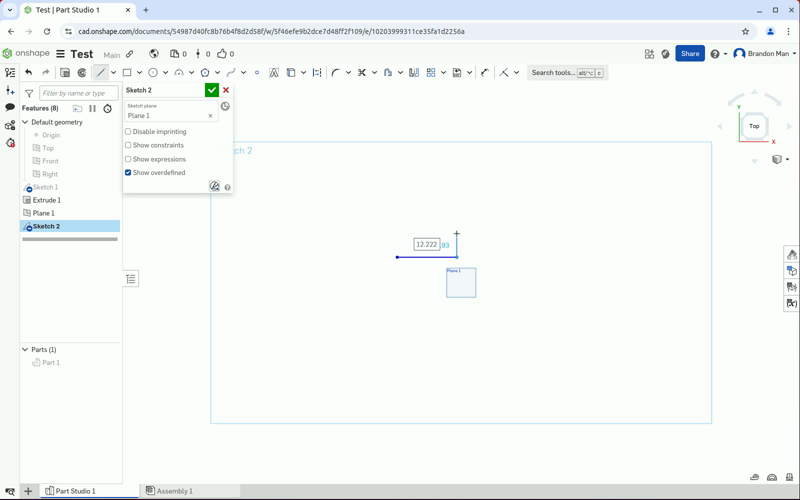
click(456, 233)
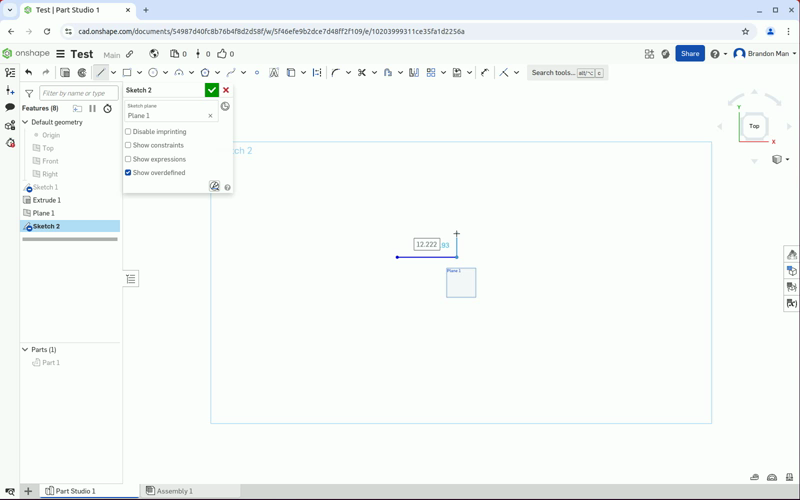
key_up(shift)
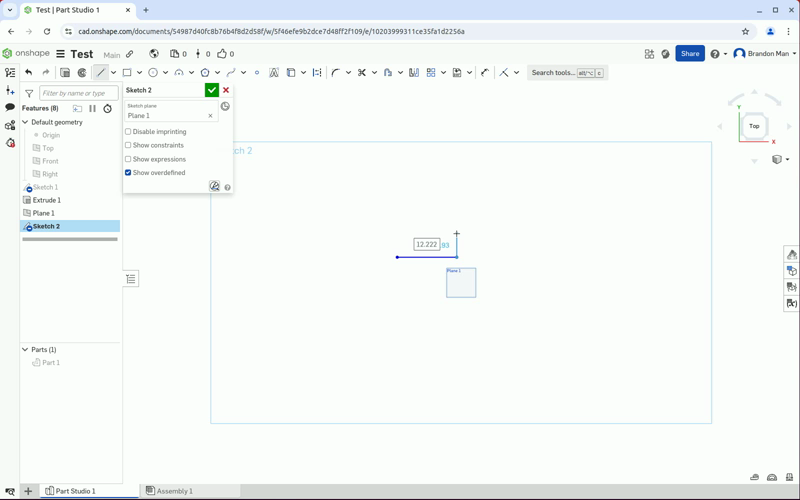
key_down(shift)
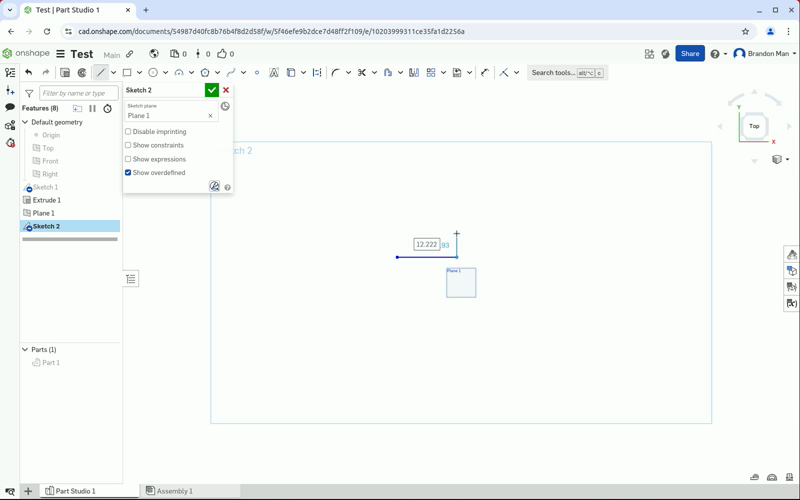
mouse_move(486, 233)
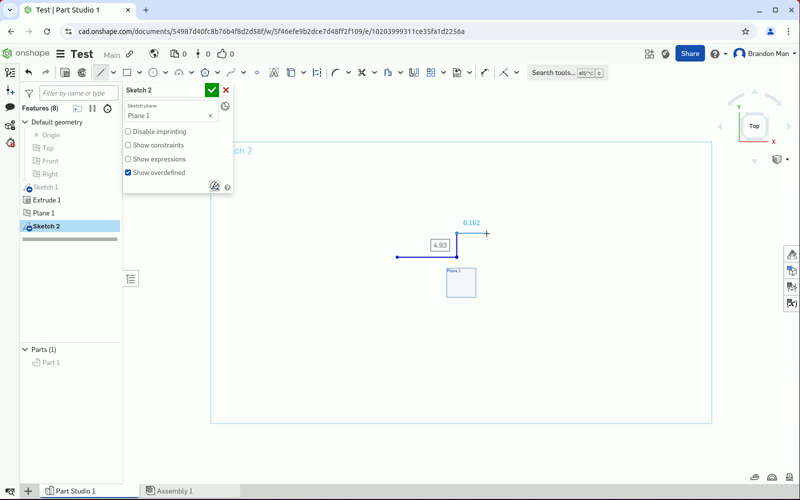
mouse_move(397, 233)
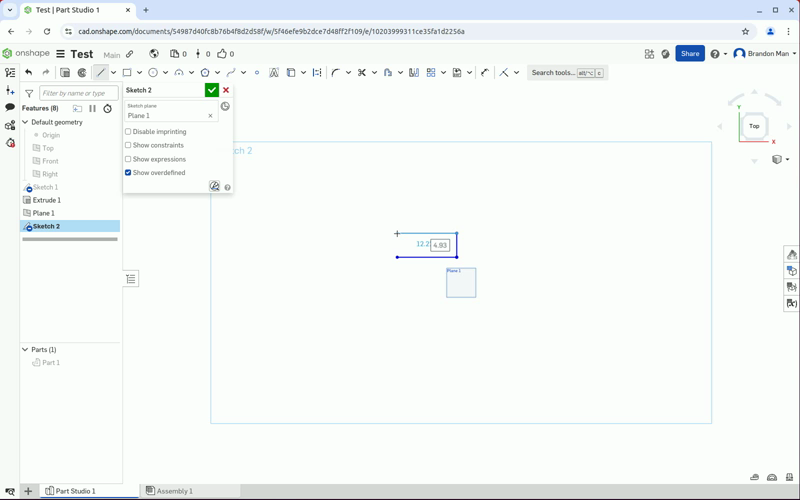
click(397, 233)
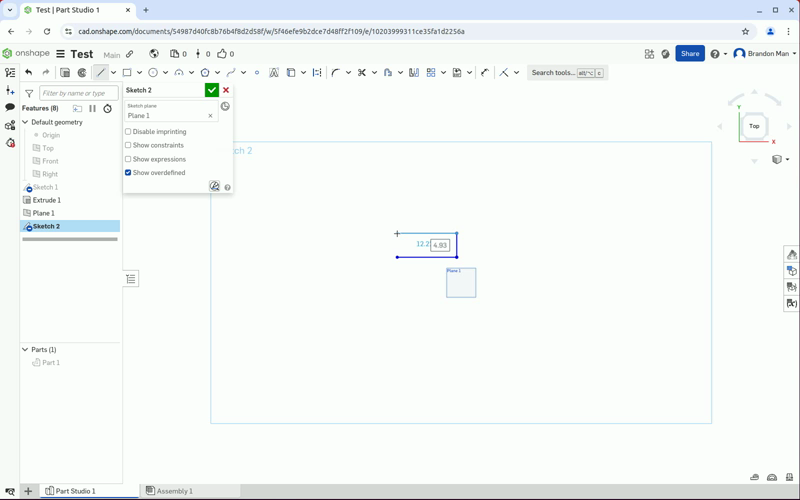
key_up(shift)
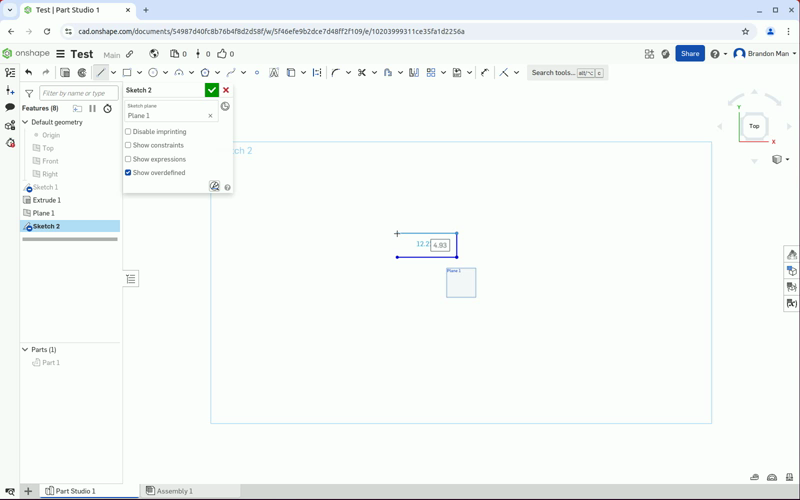
mouse_move(427, 233)
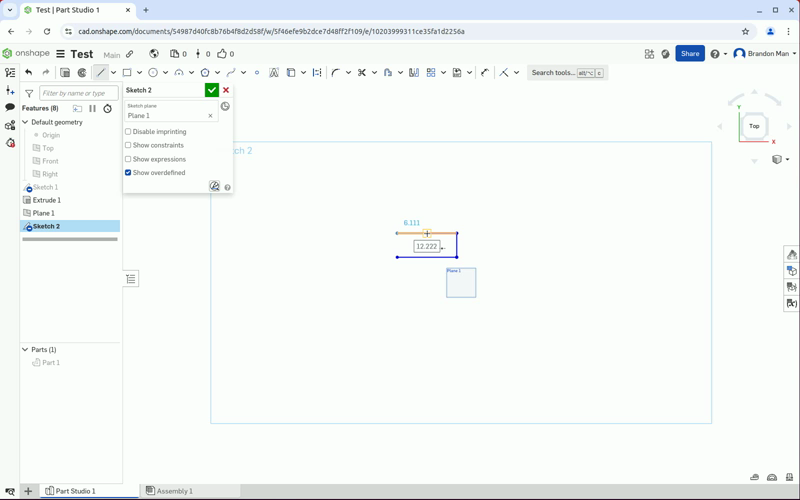
key_down(shift)
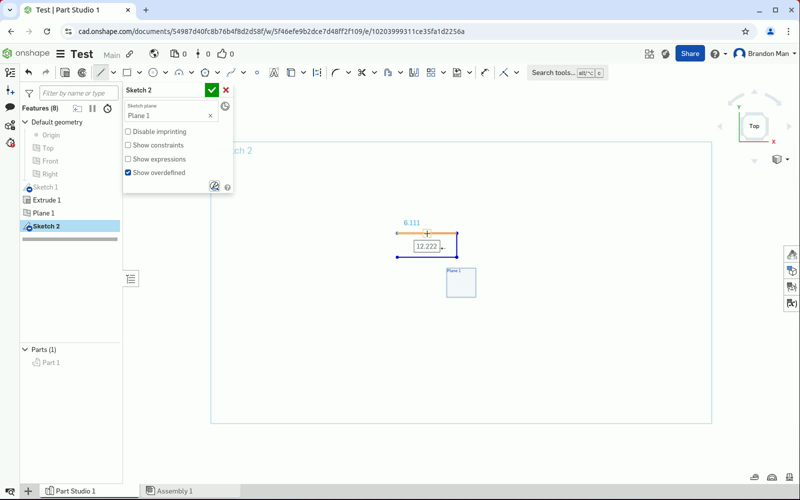
mouse_move(397, 257)
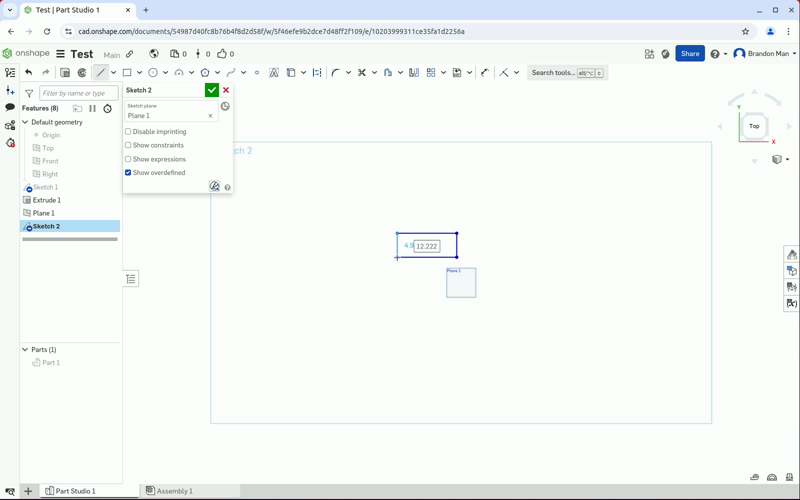
key_up(shift)
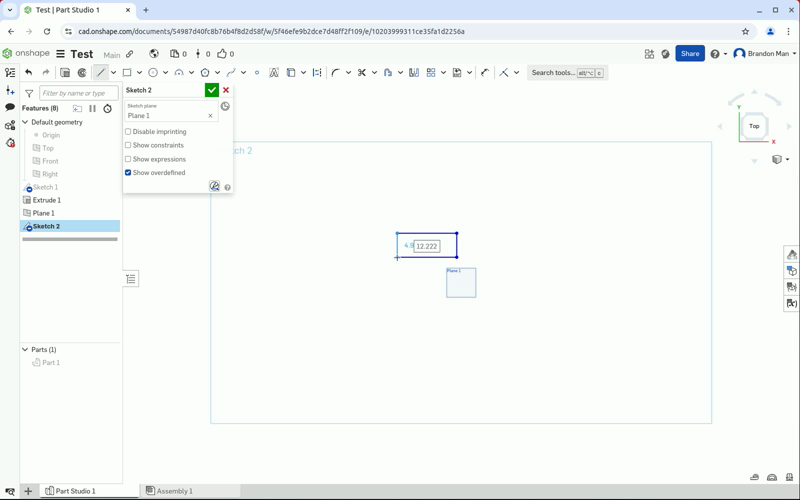
click(397, 257)
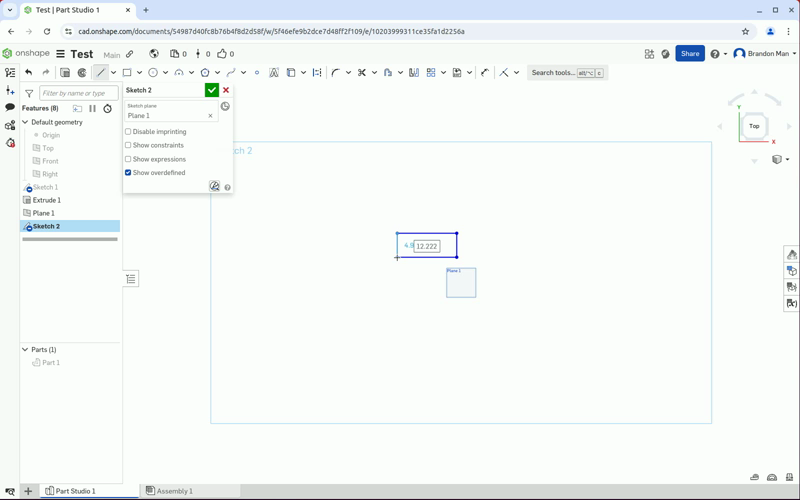
key(esc)
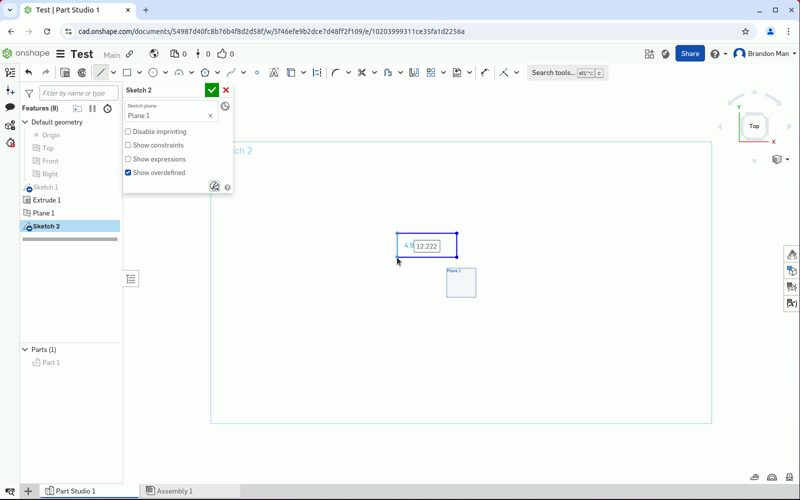
mouse_move(444, 248)
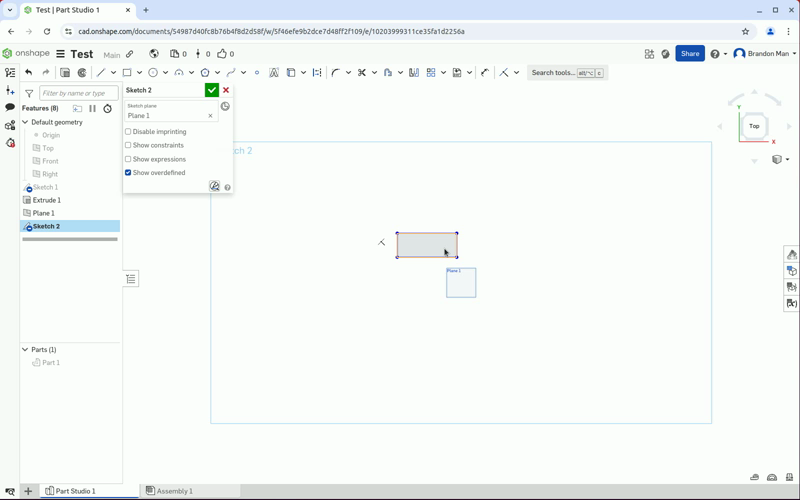
scroll(6)
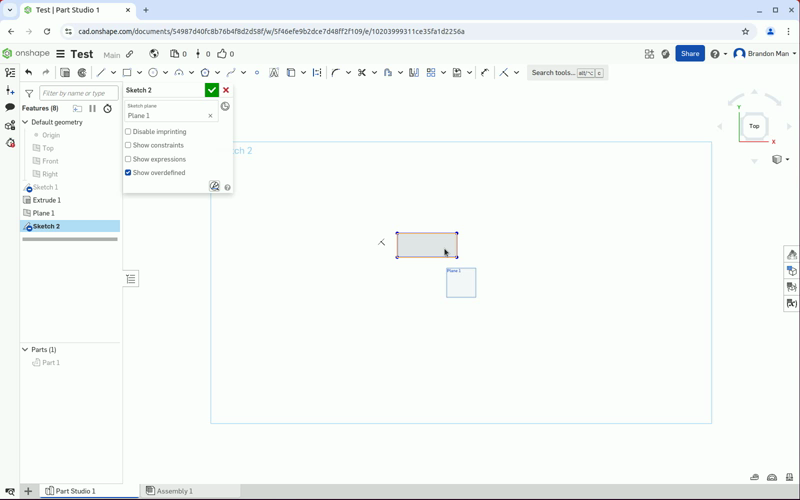
scroll(6)
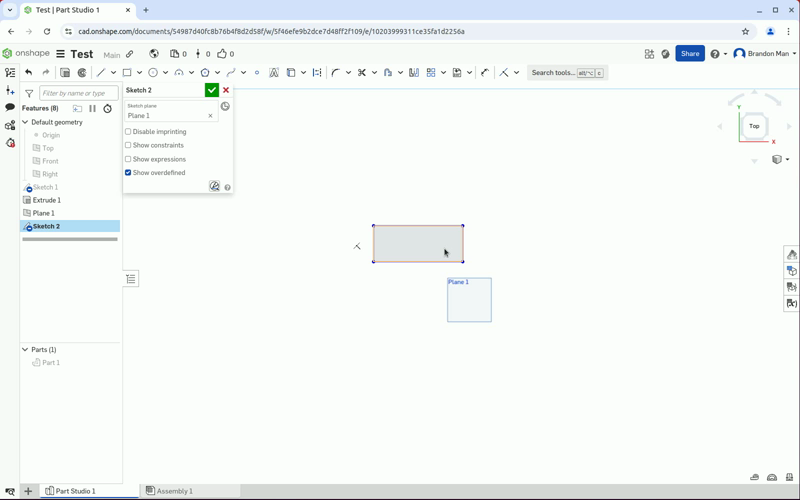
scroll(6)
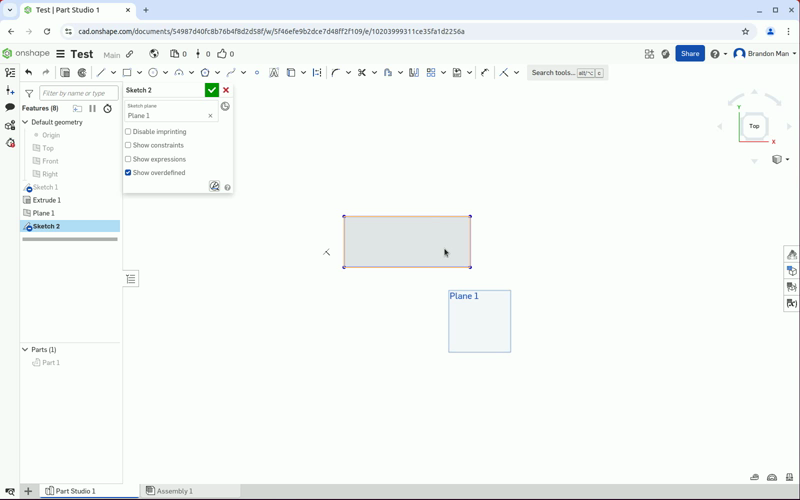
scroll(6)
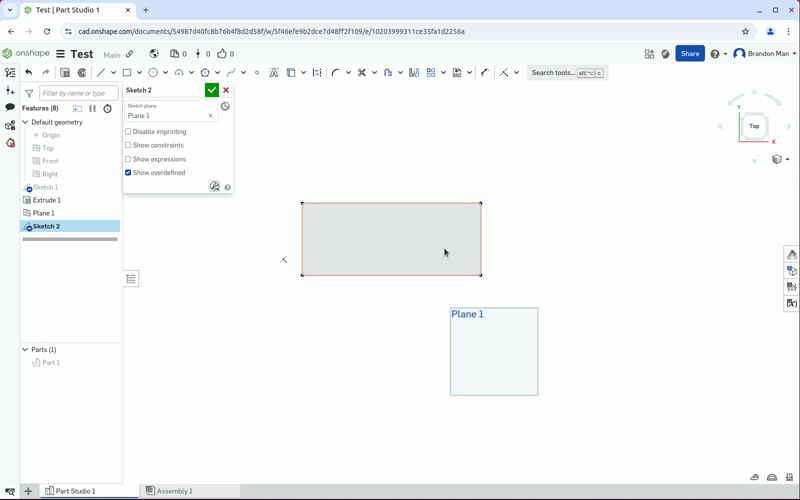
scroll(6)
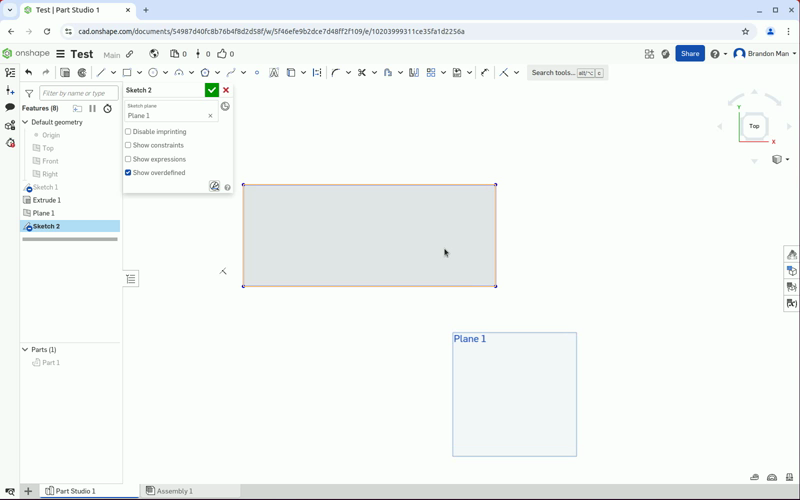
scroll(6)
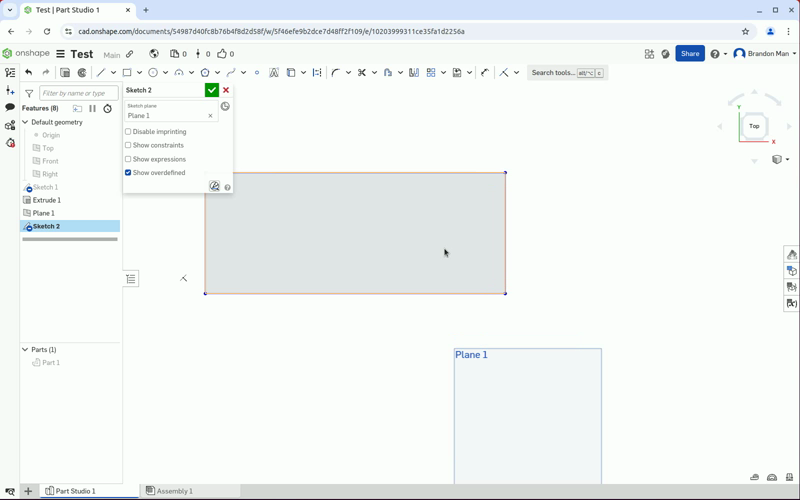
scroll(6)
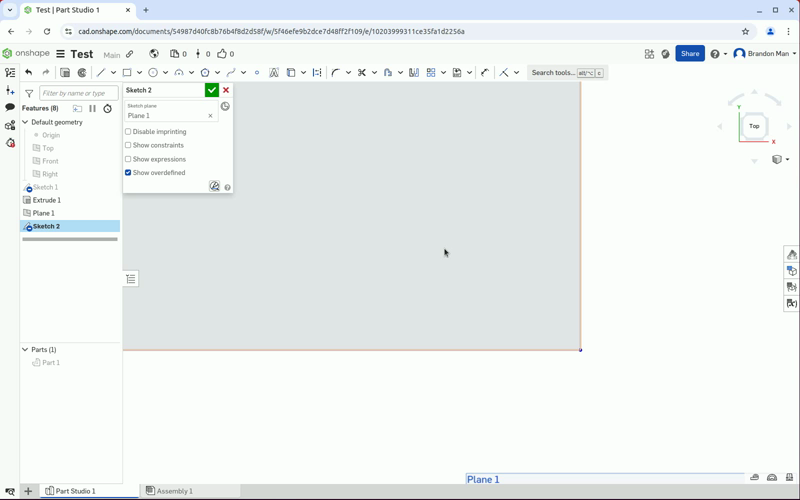
click(444, 248)
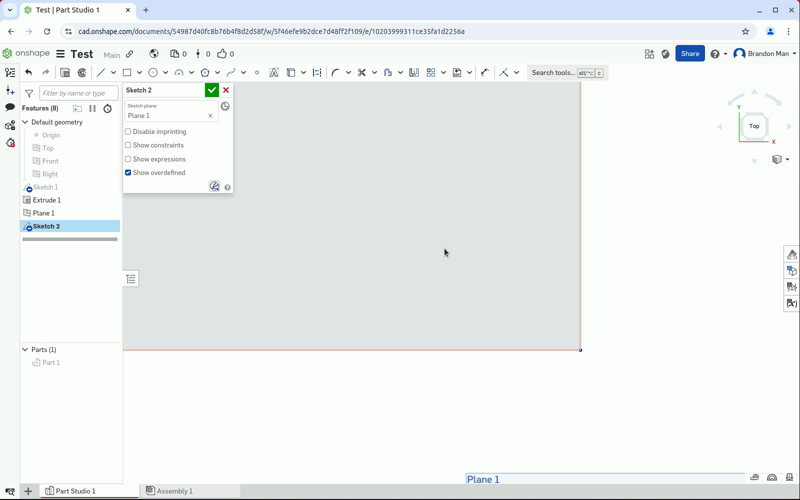
scroll(-6)
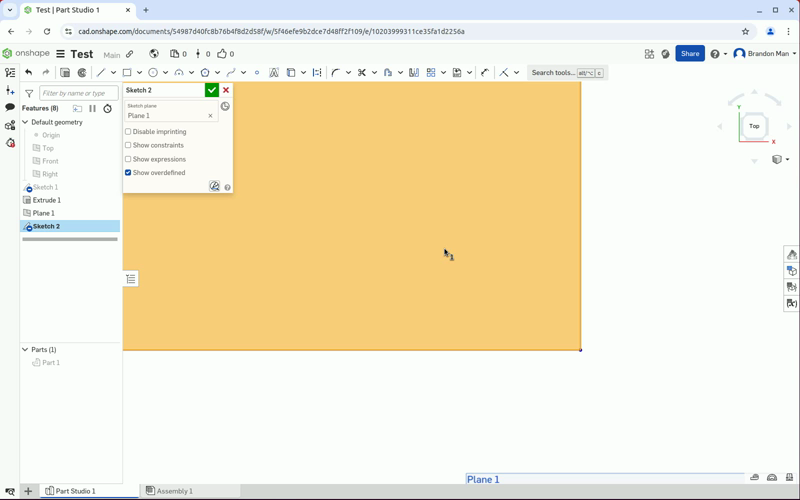
scroll(-6)
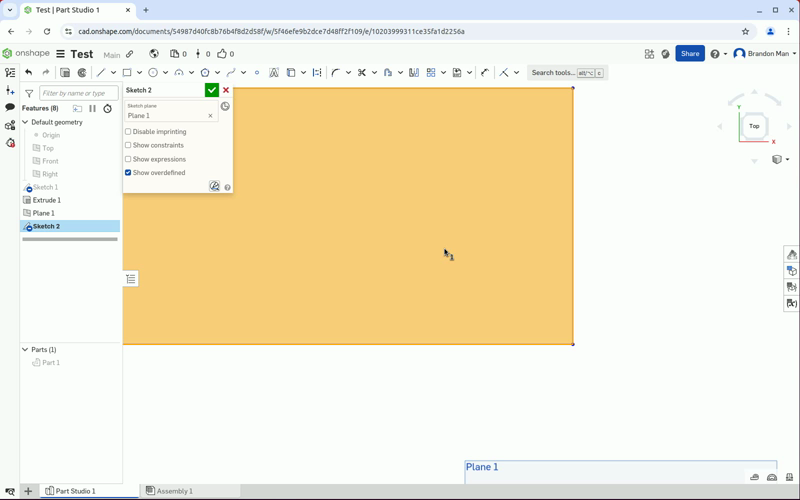
scroll(-6)
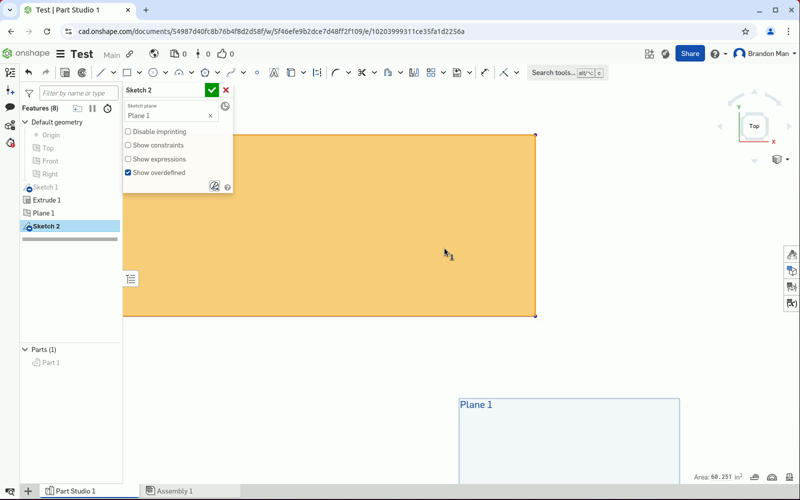
scroll(-6)
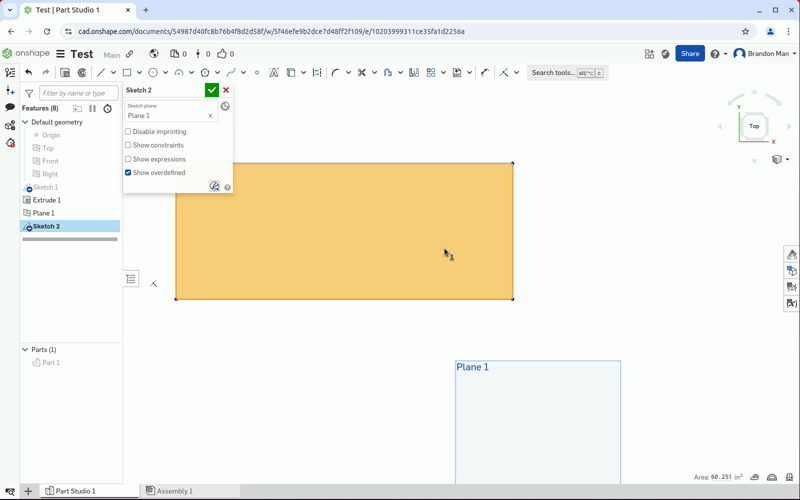
scroll(-6)
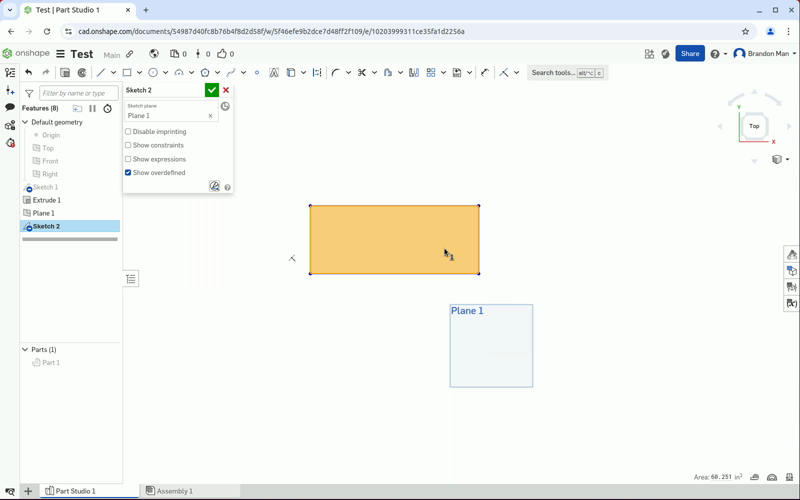
scroll(-6)
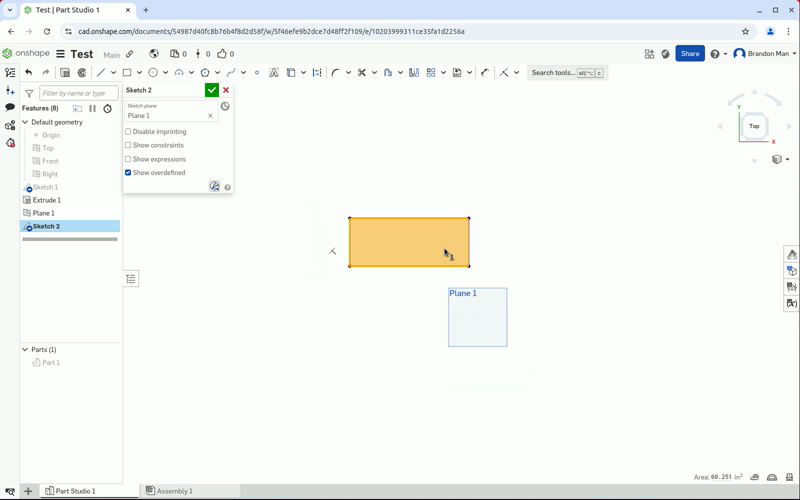
scroll(-6)
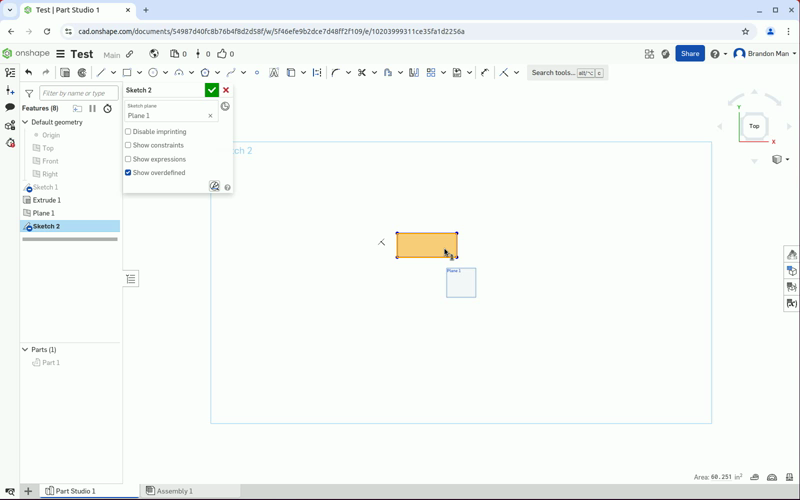
mouse_move(73, 352)
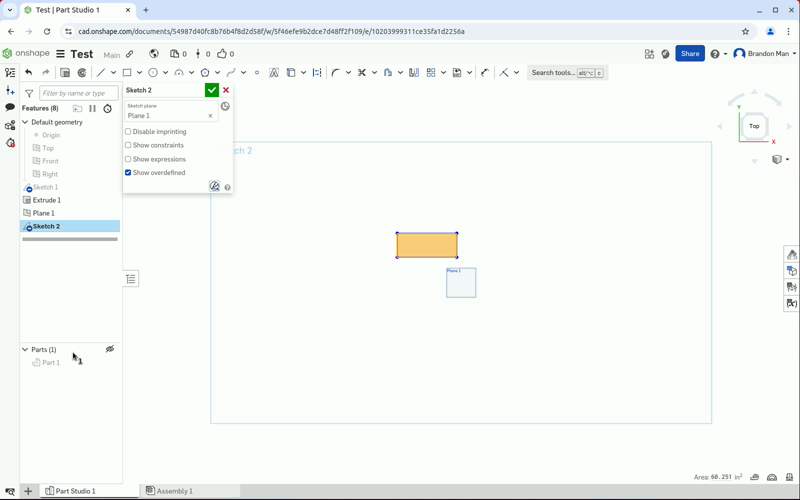
key(shift+y)
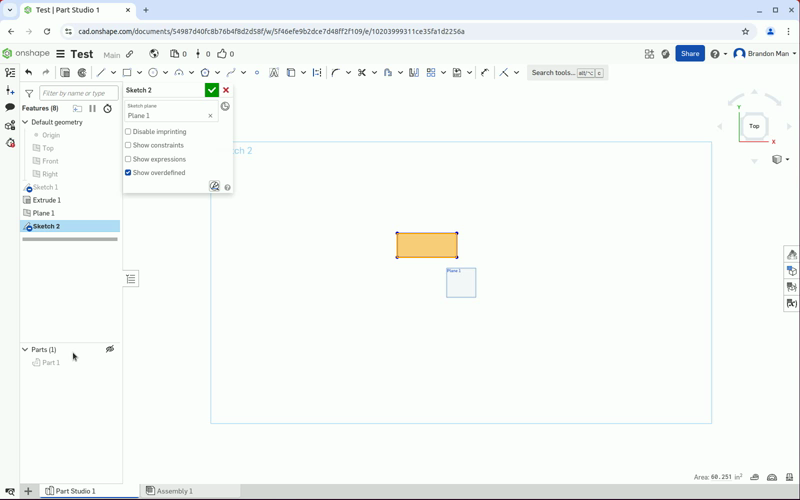
key(shift+e)
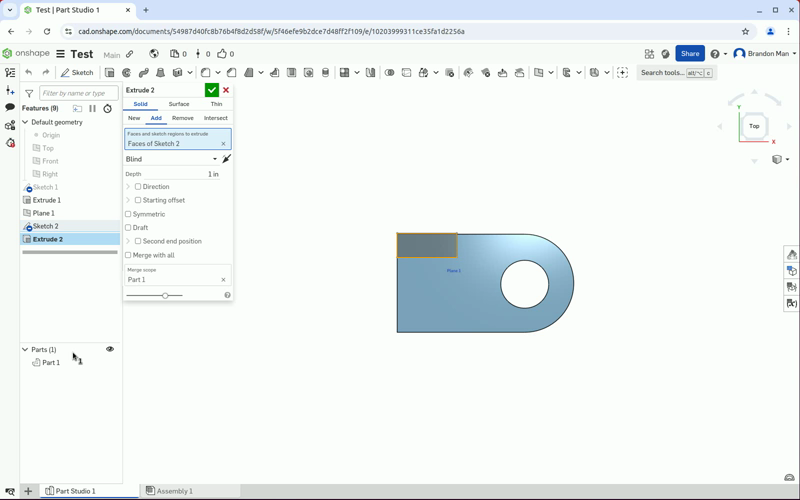
mouse_move(143, 106)
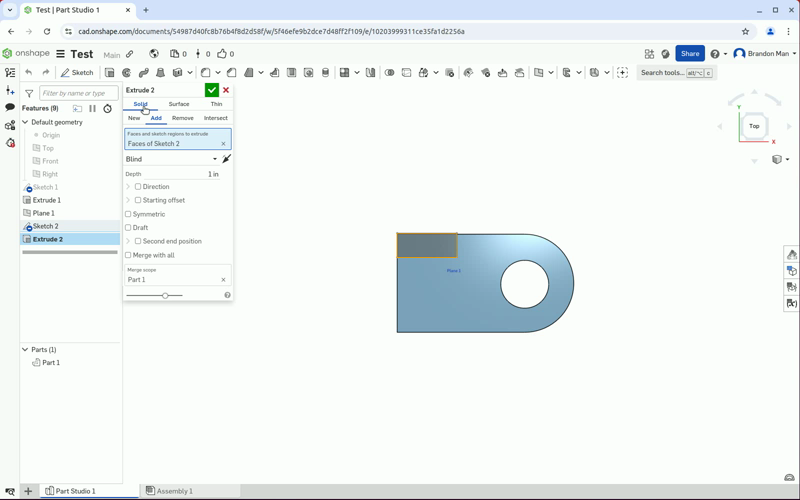
click(143, 106)
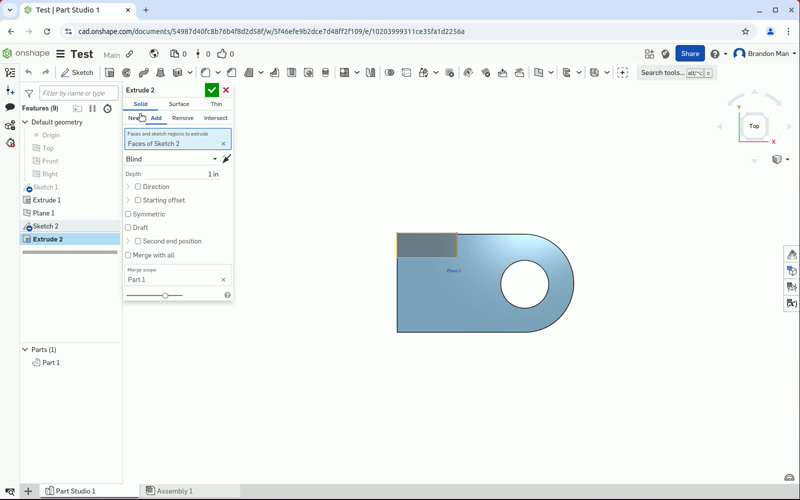
mouse_move(137, 120)
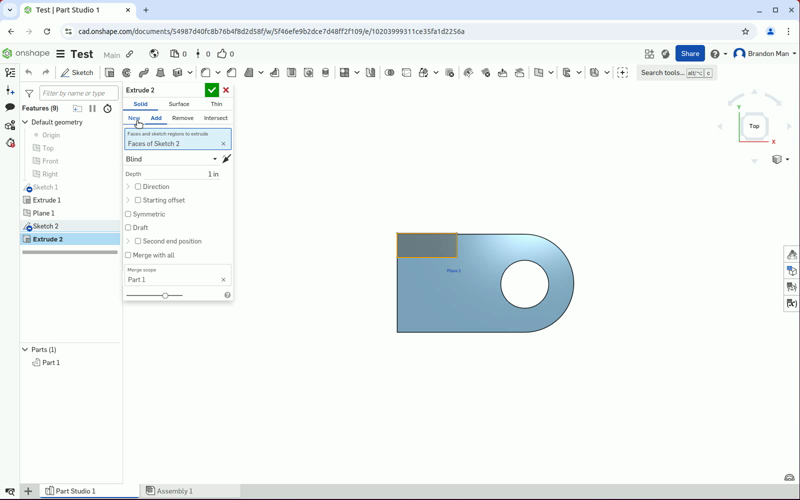
click(137, 120)
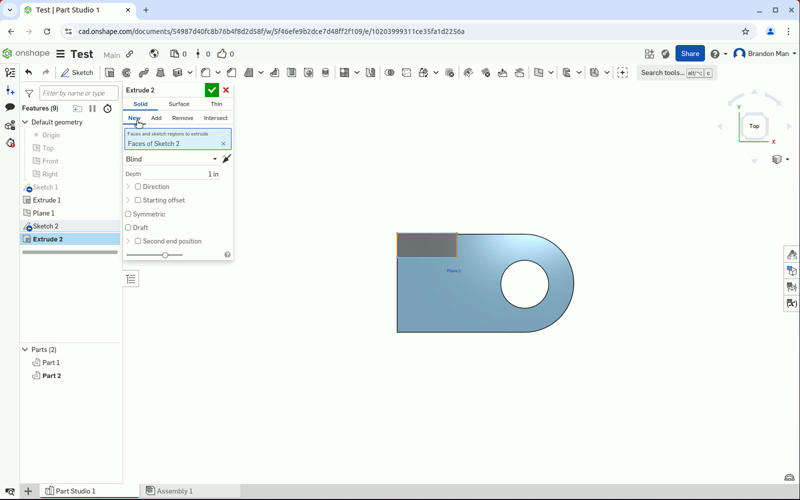
key(tab, 4)
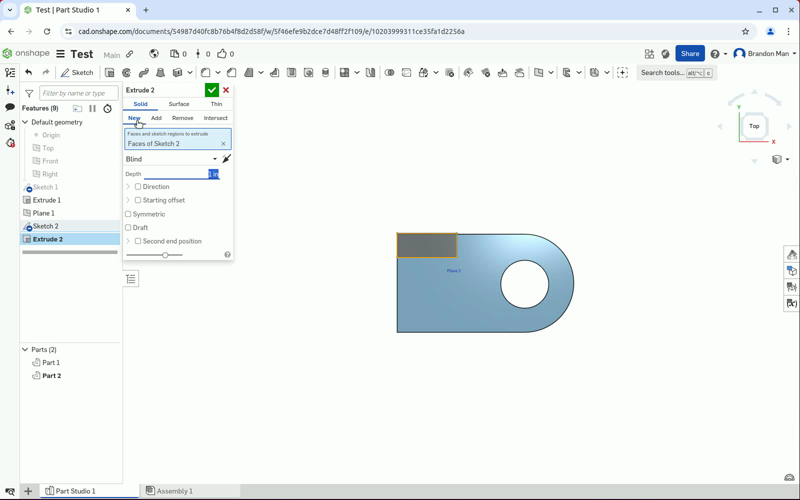
text(10.11)
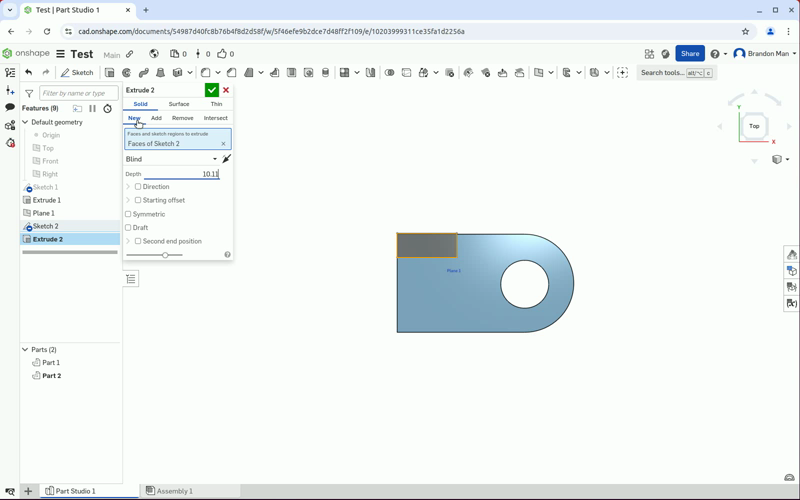
key(enter)
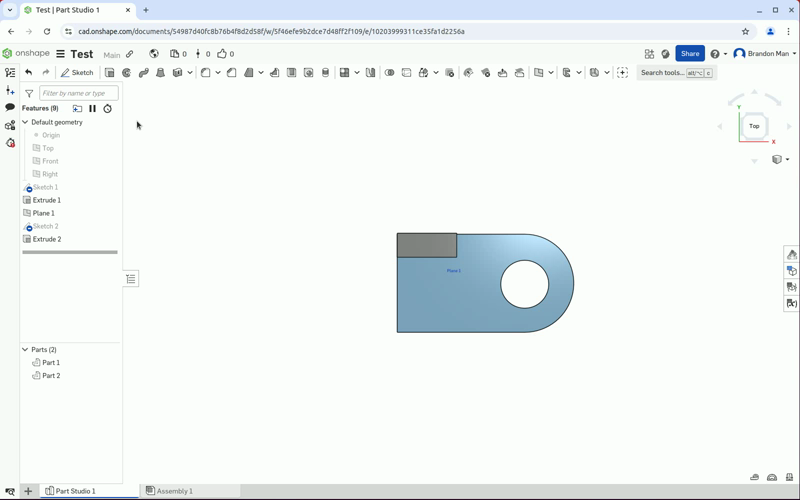
key(shift+h)
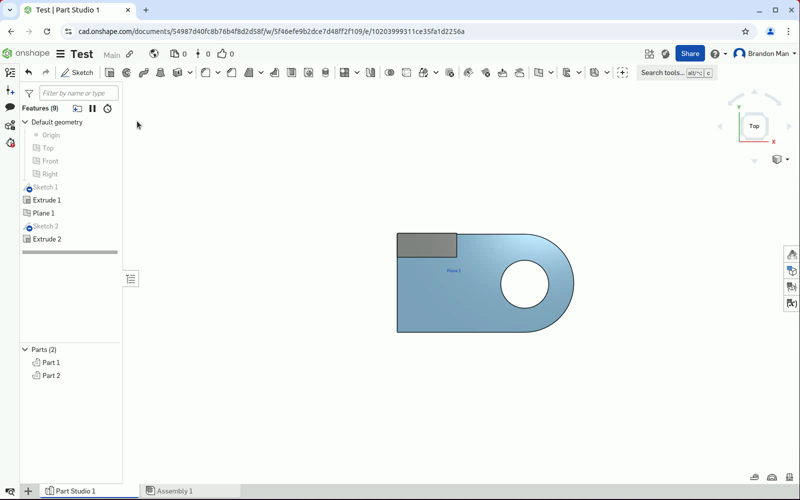
key(shift+h)
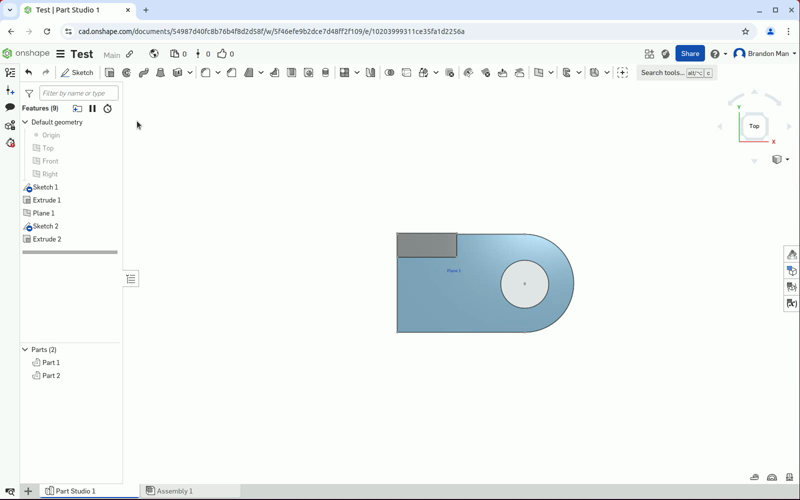
key(shift+7)
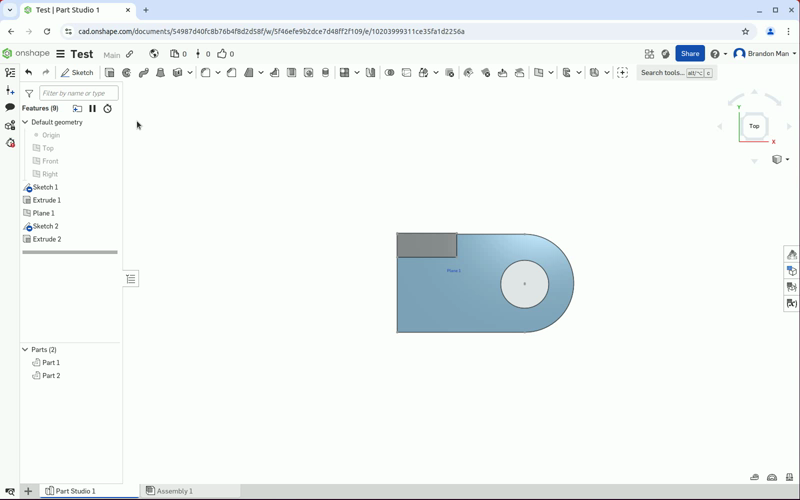
key(up, 3)
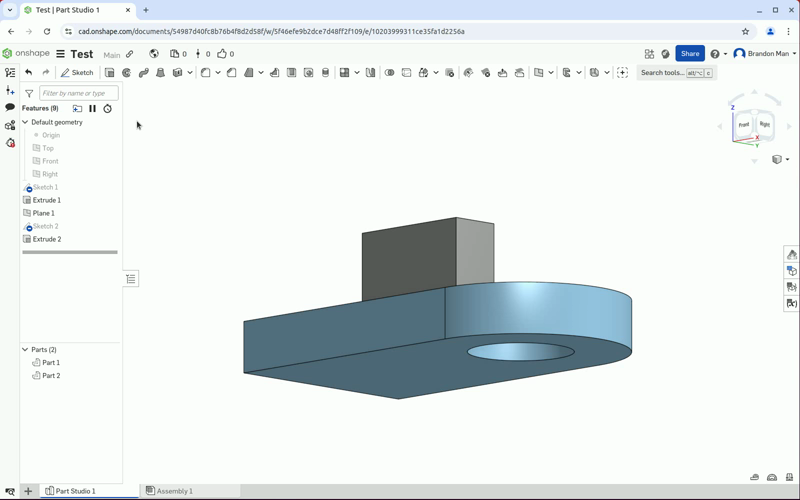
key(left, 3)
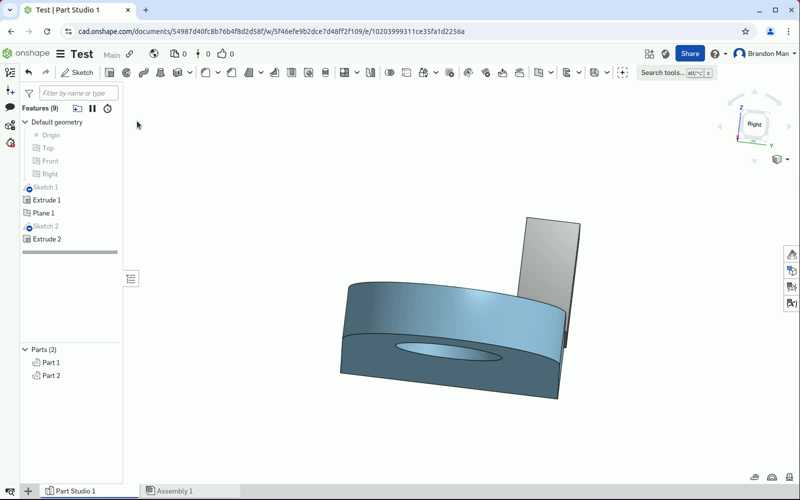
key(right, 3)
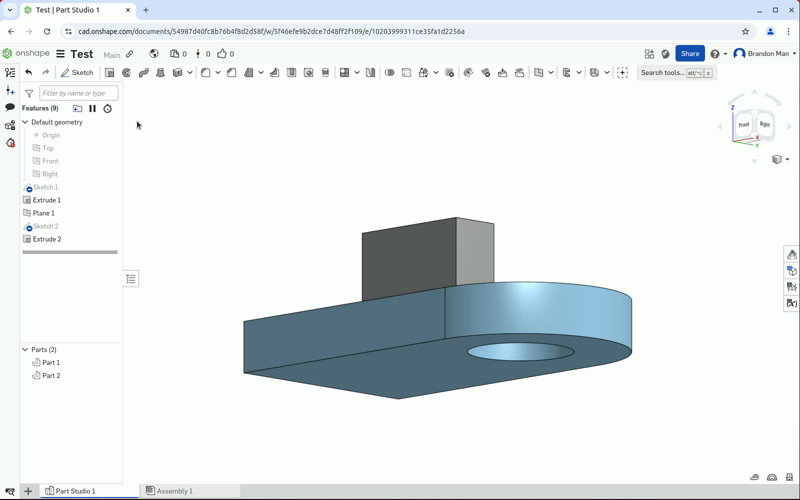
key(down, 3)
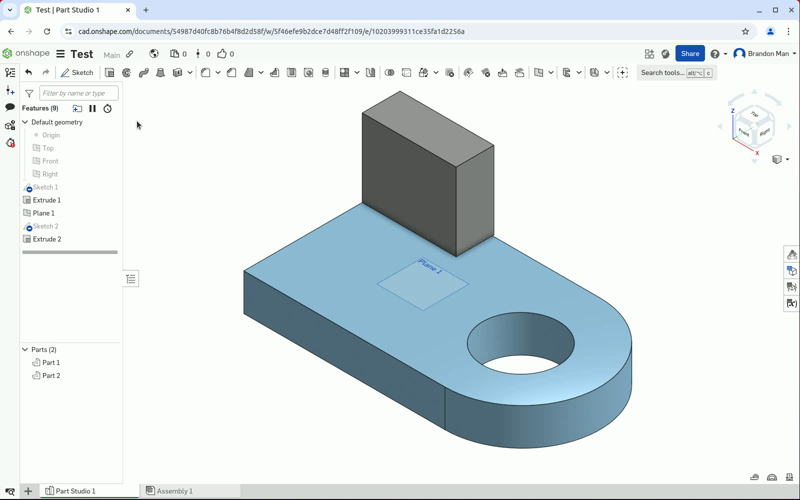
mouse_move(73, 189)
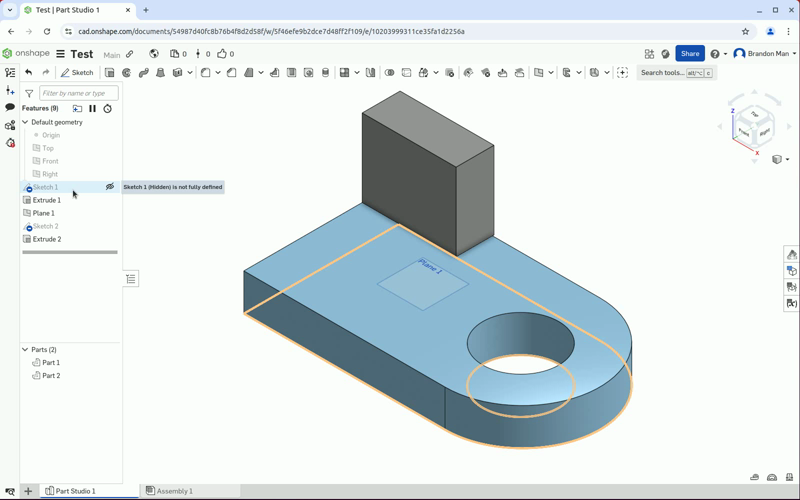
click(73, 189)